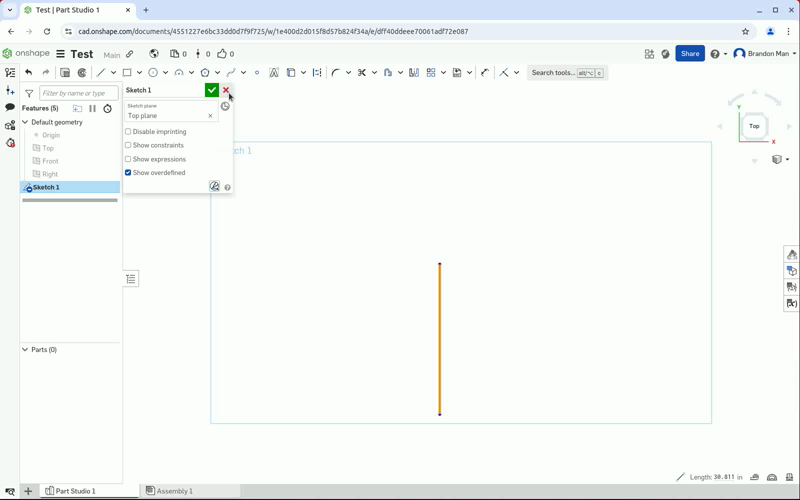
key(shift+h)
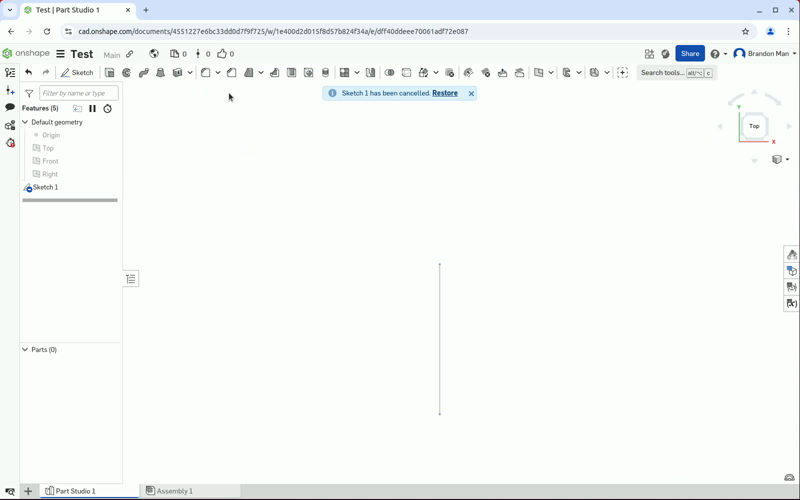
key(shift+s)
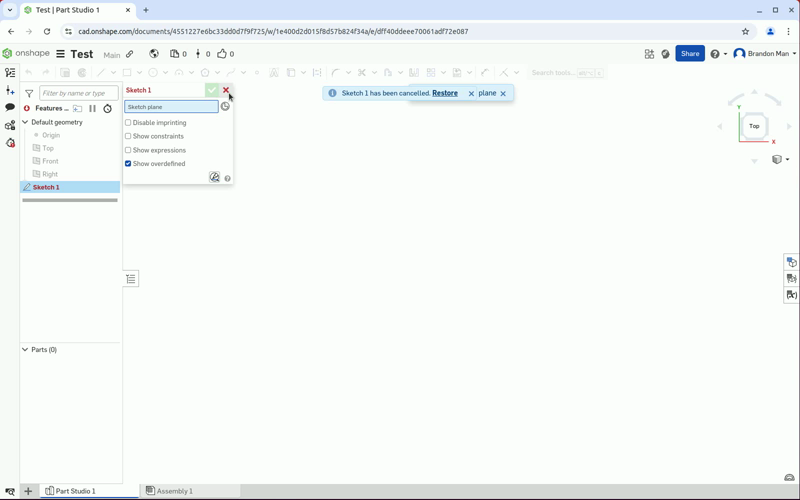
mouse_move(73, 150)
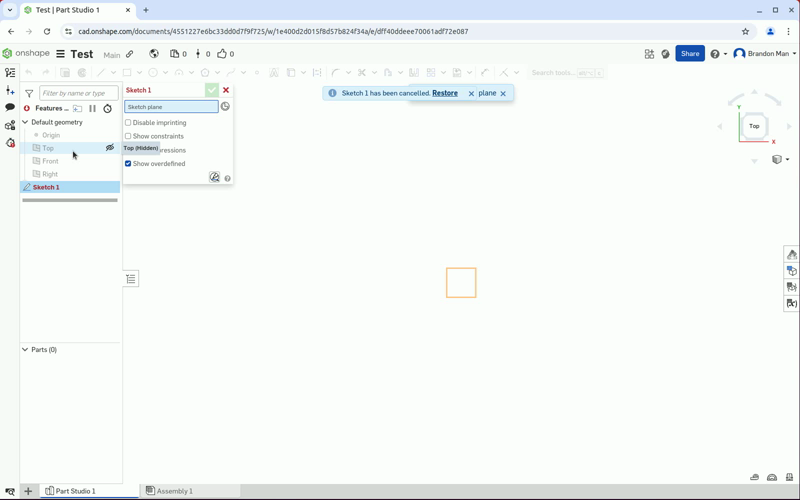
click(73, 150)
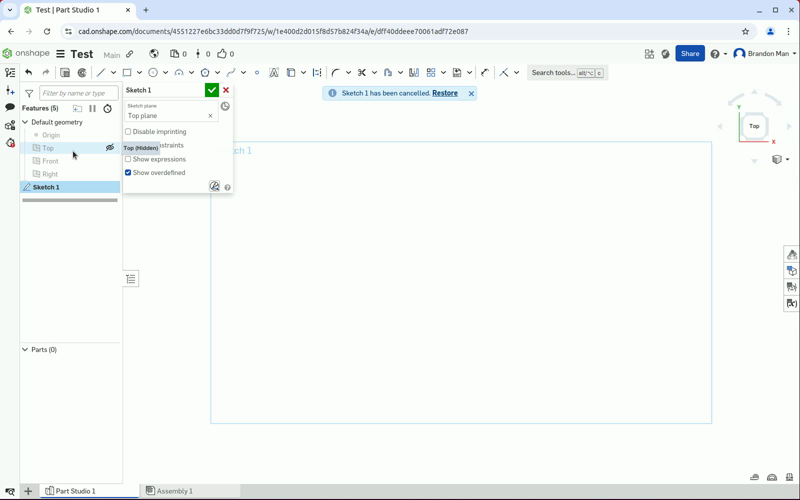
mouse_move(73, 352)
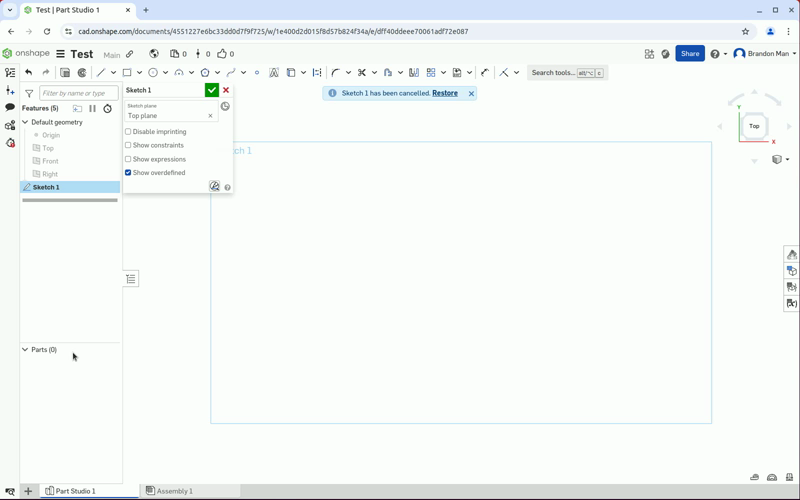
key(y)
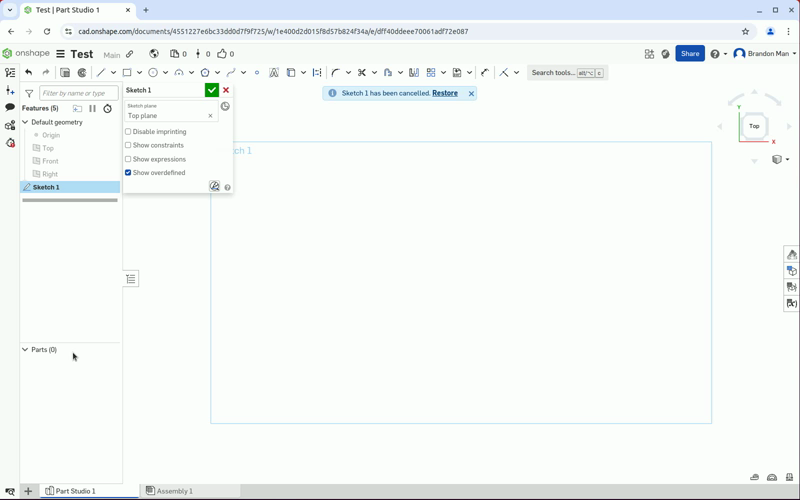
key(l)
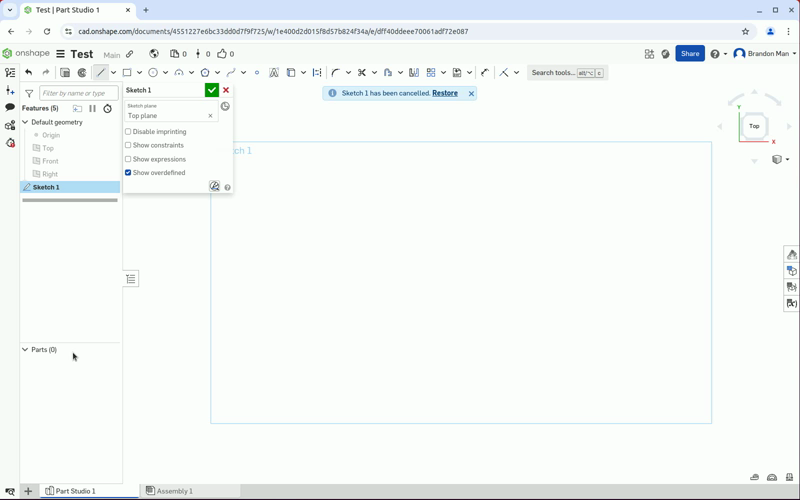
key_down(shift)
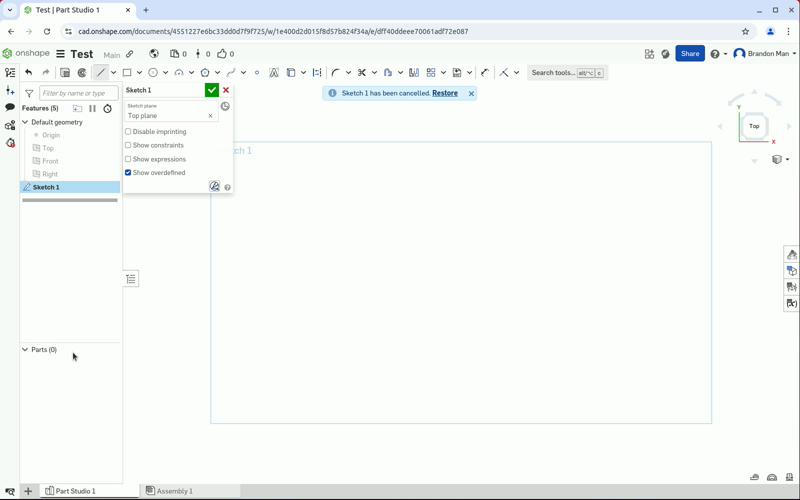
mouse_move(460, 282)
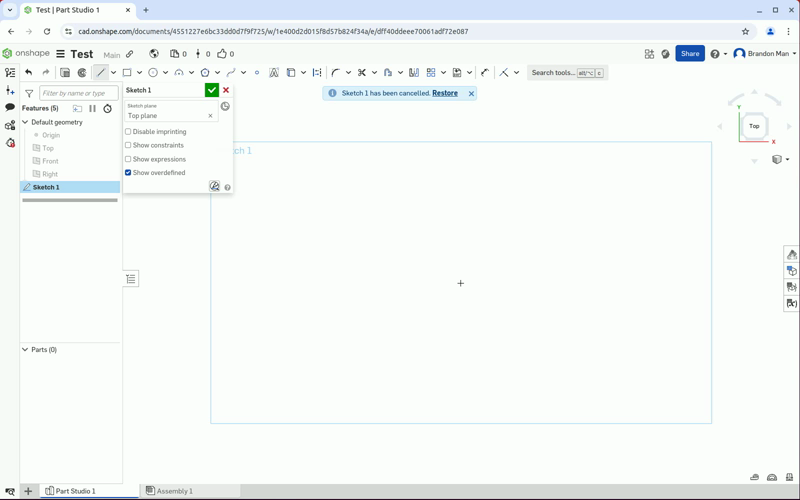
click(460, 282)
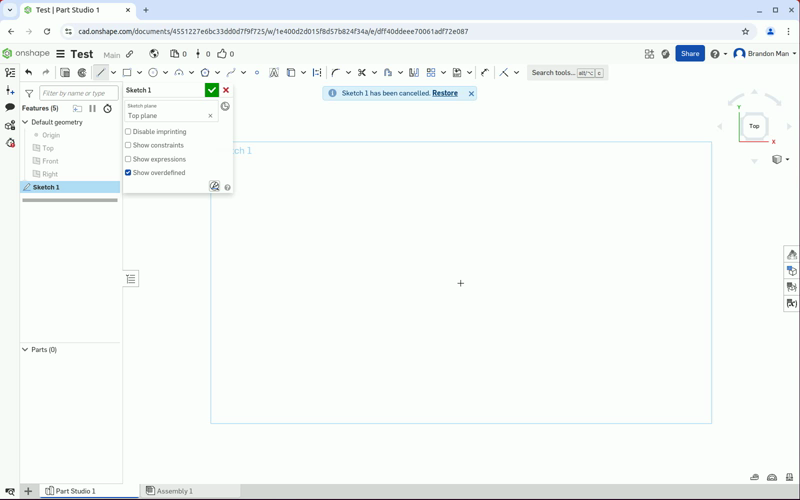
key_up(shift)
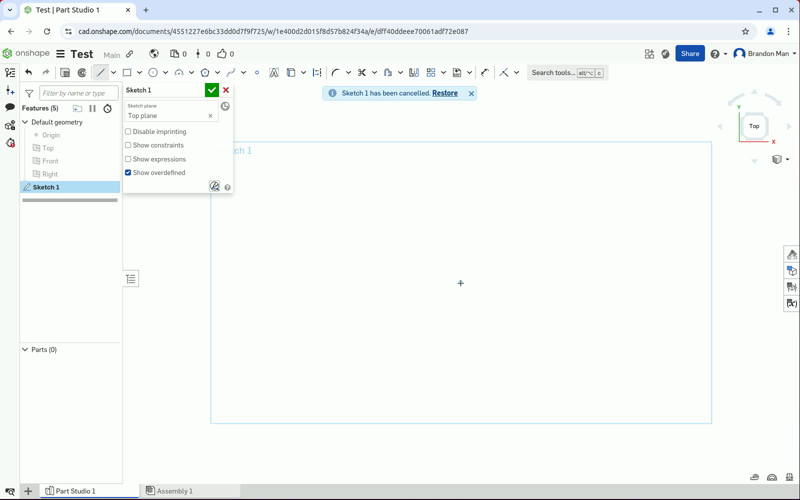
key_down(shift)
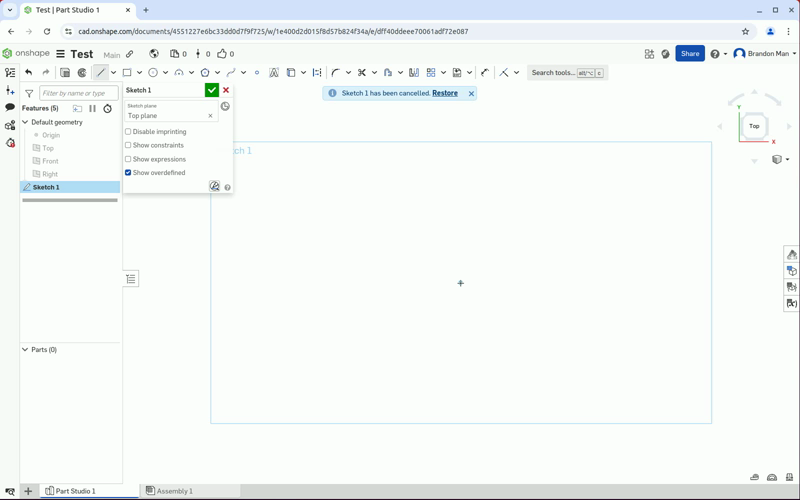
mouse_move(573, 282)
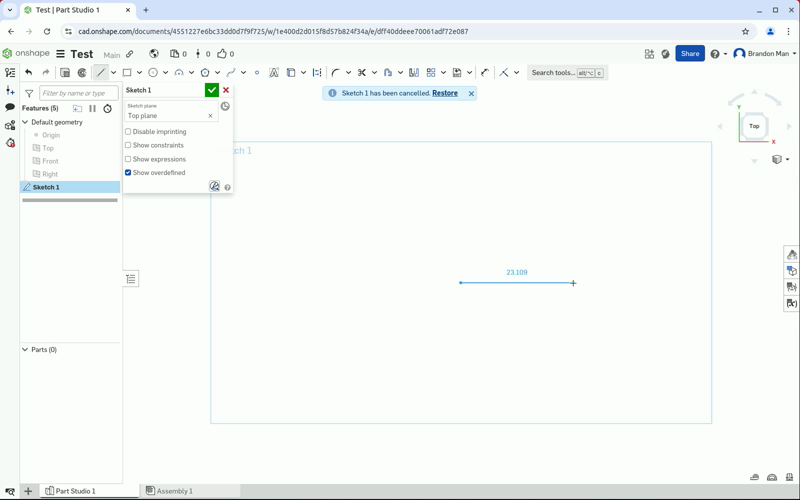
click(573, 282)
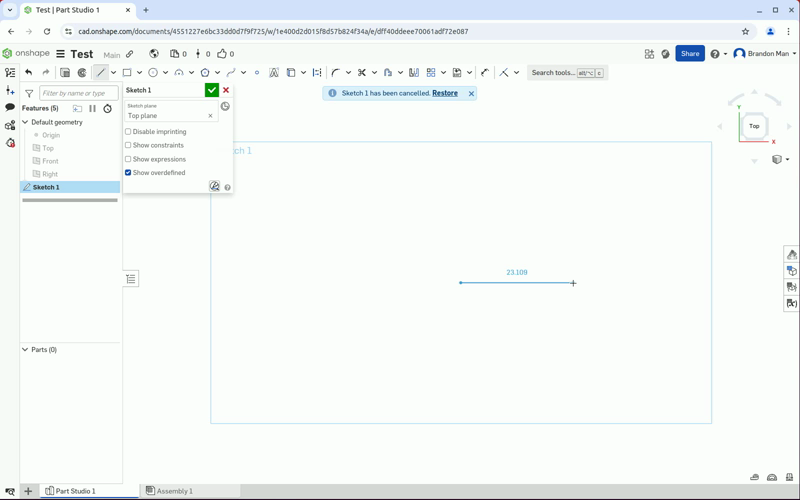
key_up(shift)
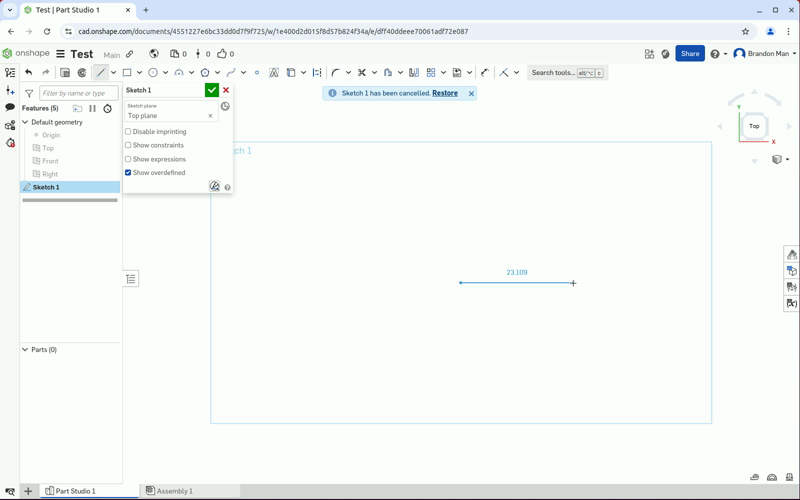
key_down(shift)
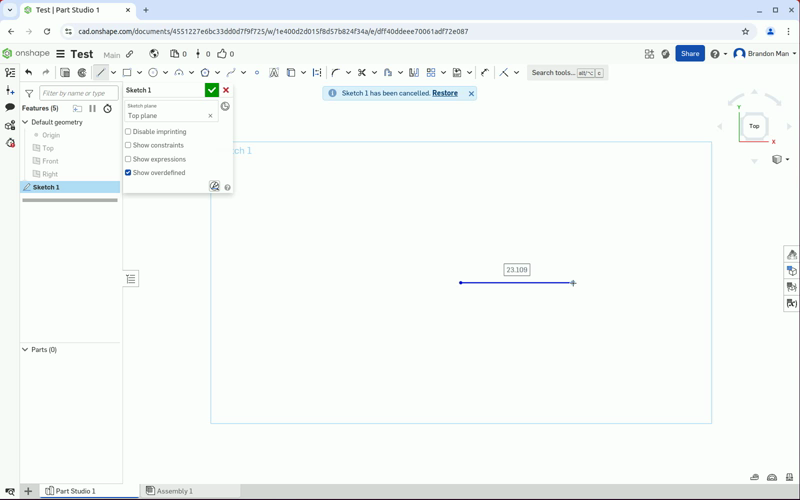
mouse_move(573, 208)
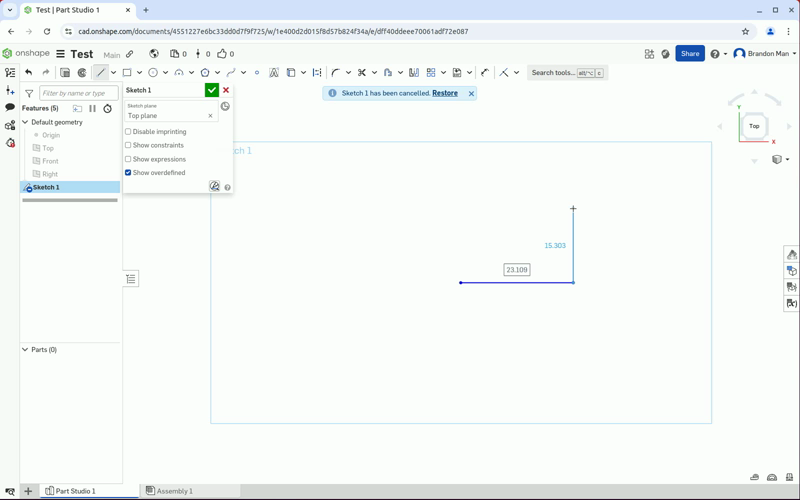
click(573, 208)
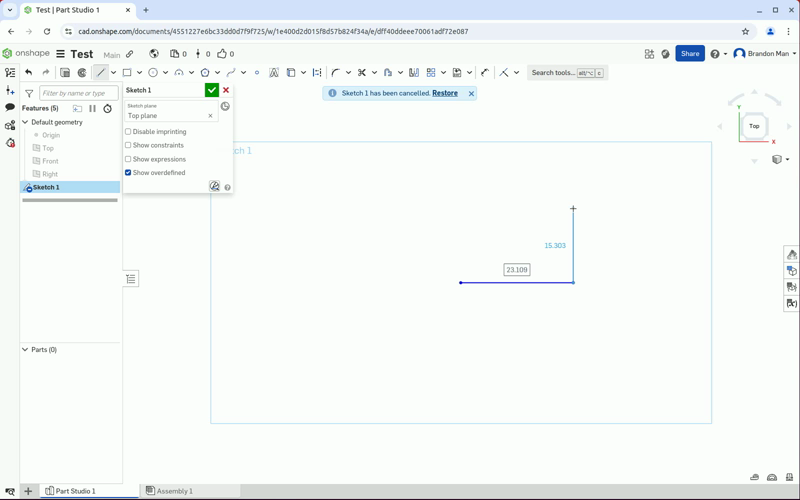
key_up(shift)
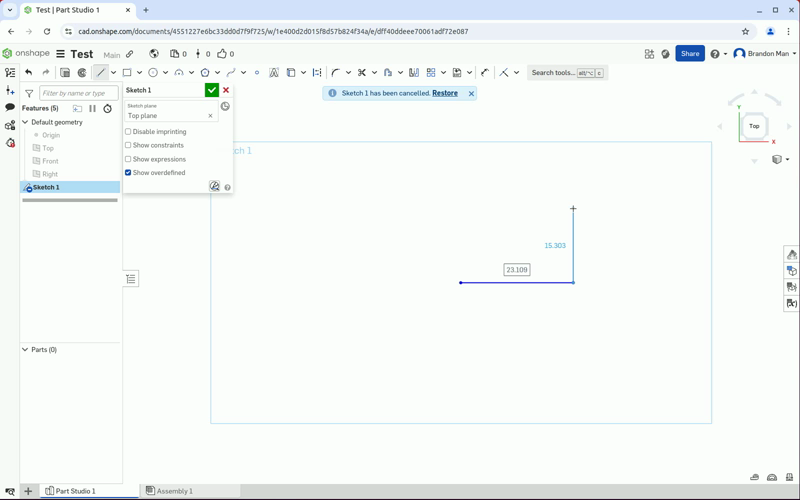
key_down(shift)
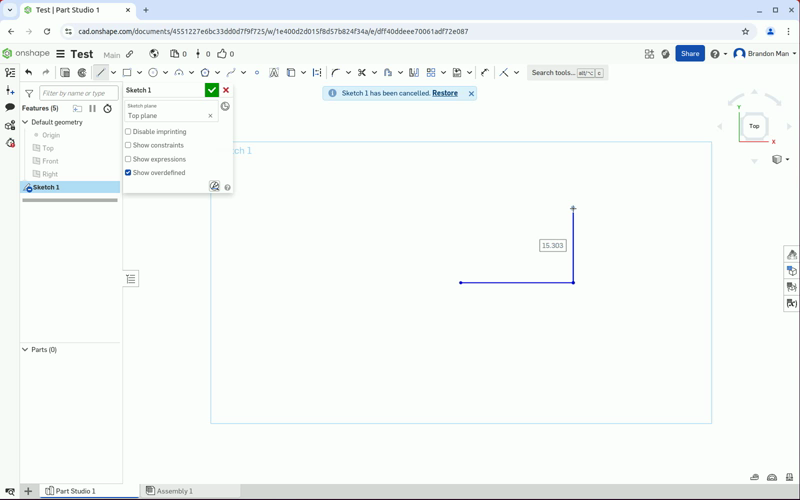
mouse_move(460, 208)
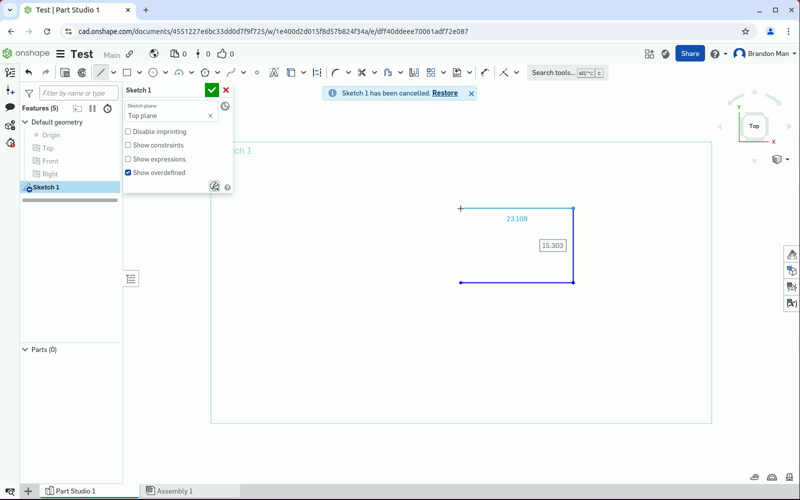
click(460, 208)
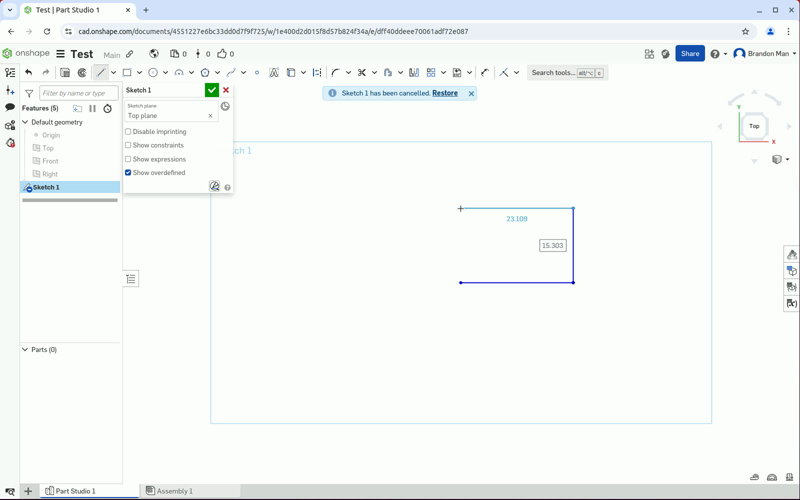
key_up(shift)
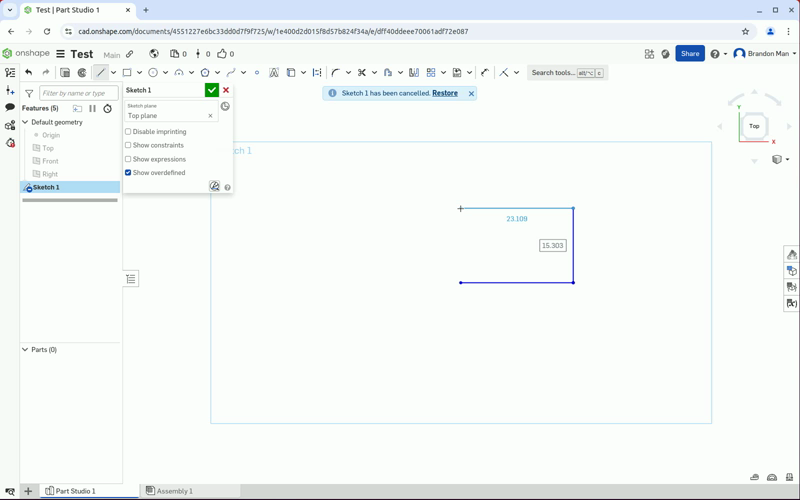
key_down(shift)
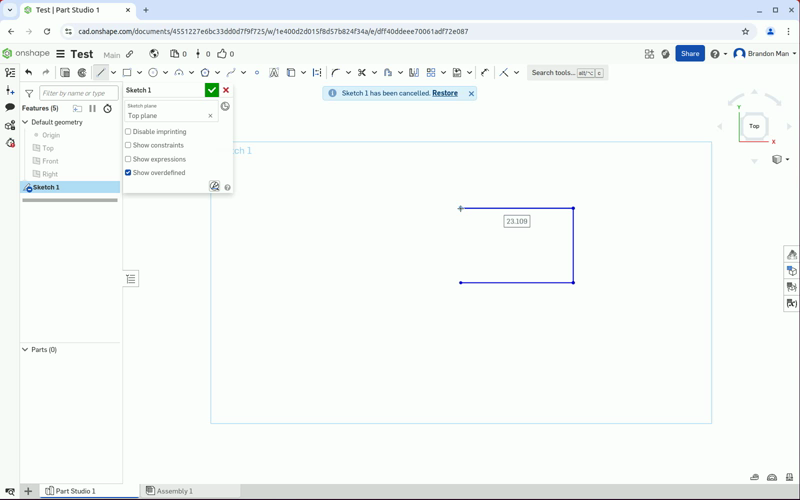
mouse_move(460, 282)
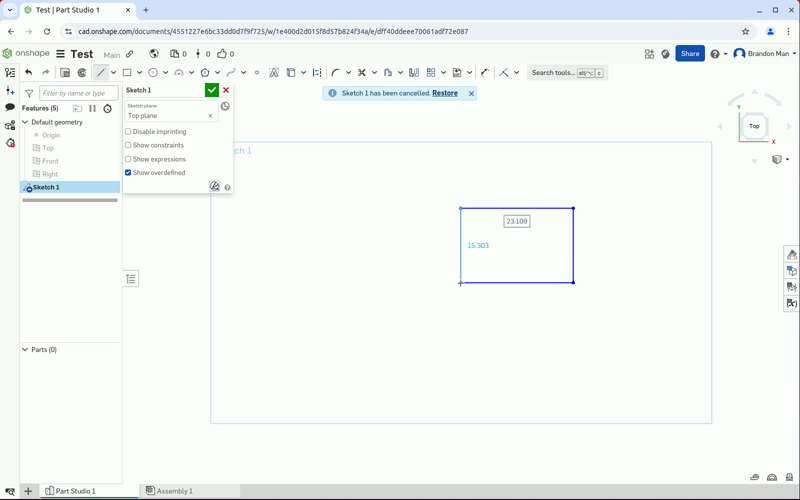
key_up(shift)
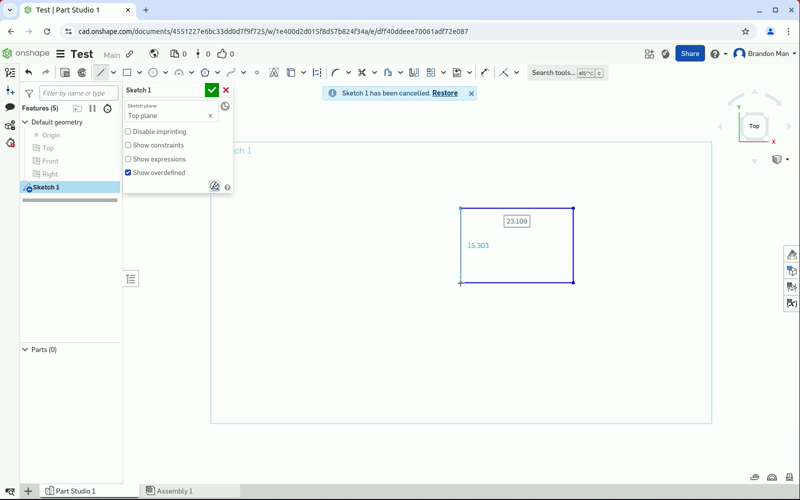
click(460, 282)
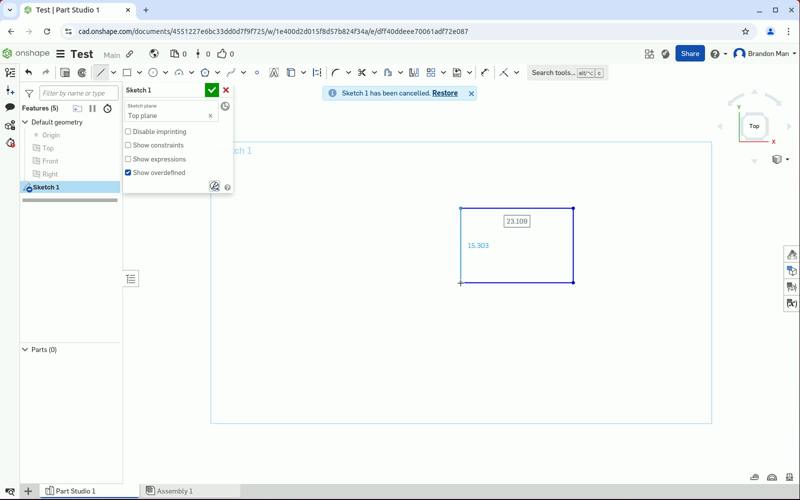
key(esc)
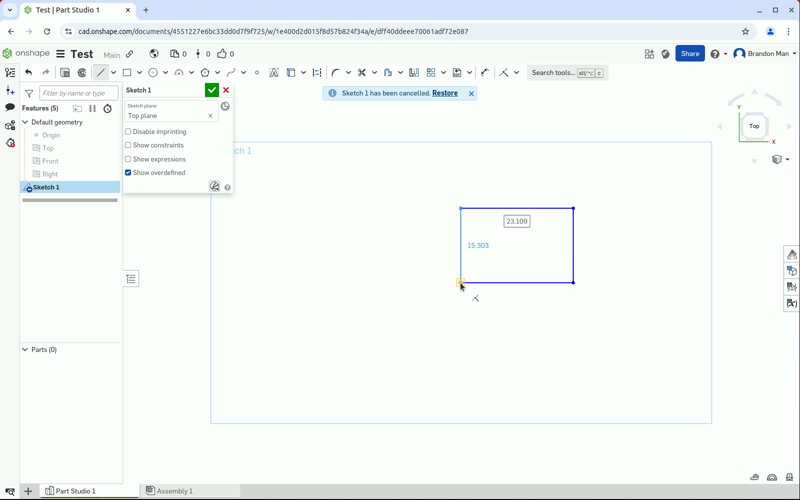
mouse_move(477, 266)
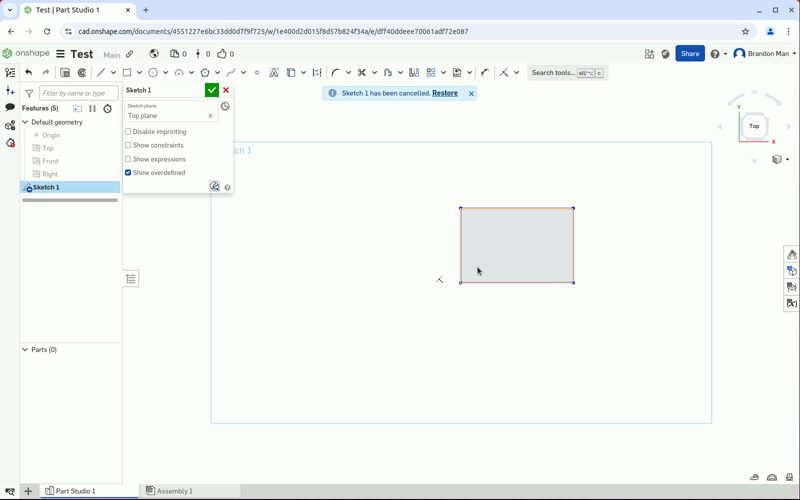
click(477, 266)
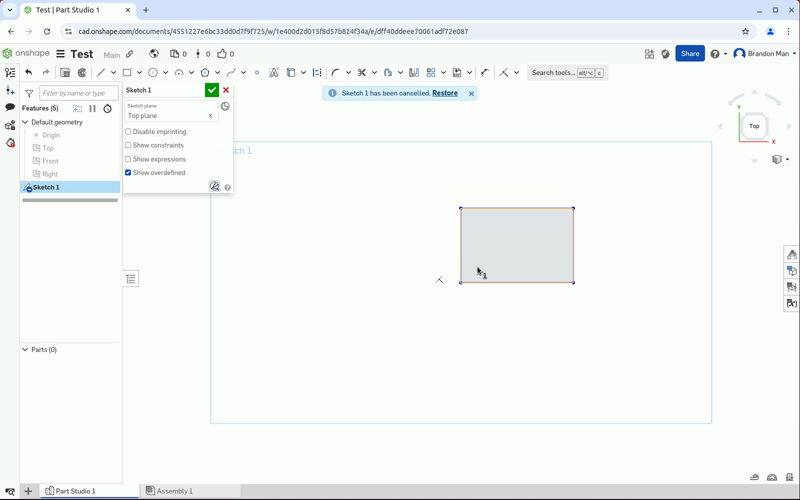
mouse_move(73, 352)
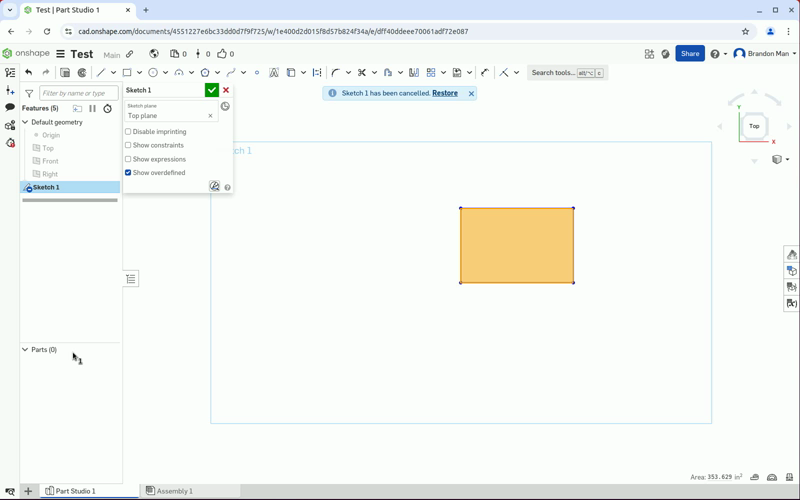
key(shift+y)
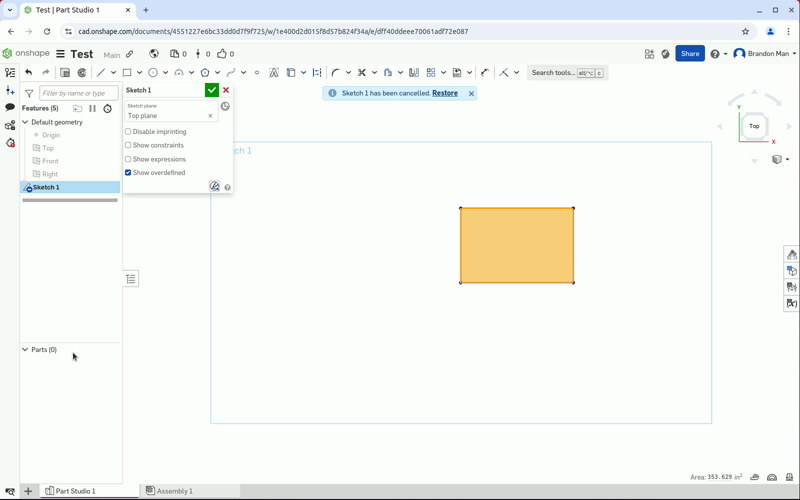
key(shift+e)
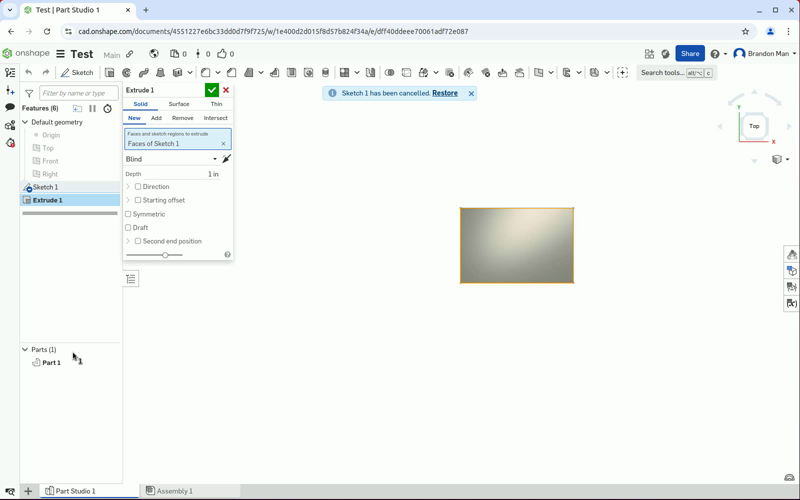
mouse_move(143, 106)
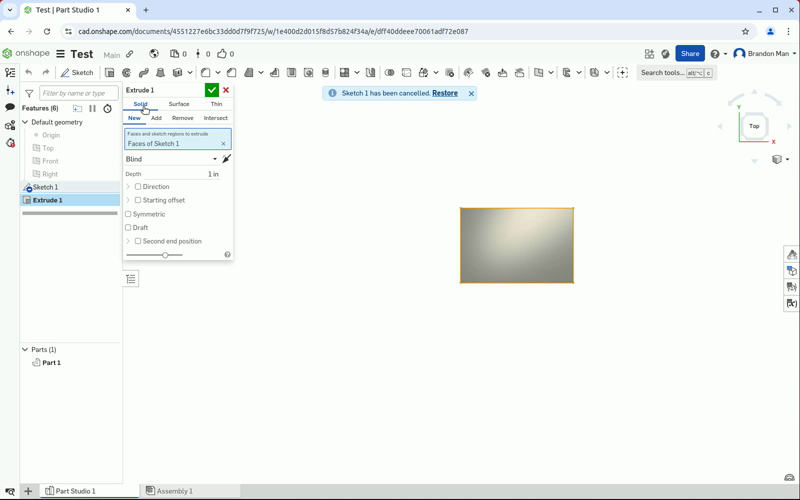
click(143, 106)
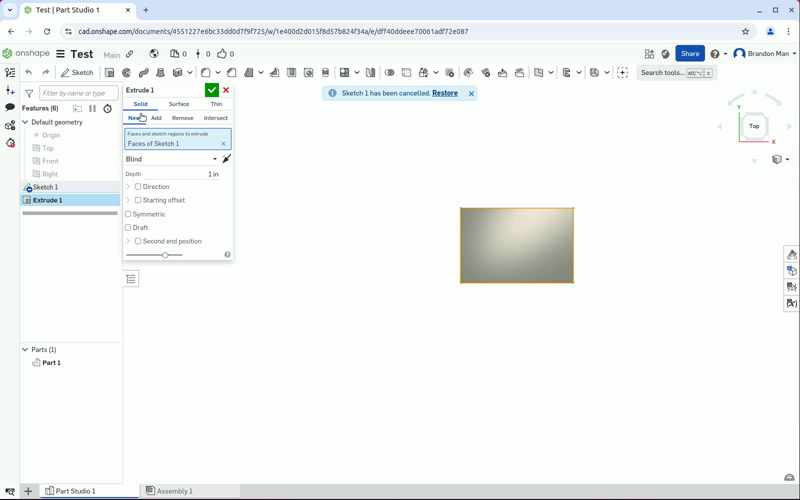
mouse_move(137, 120)
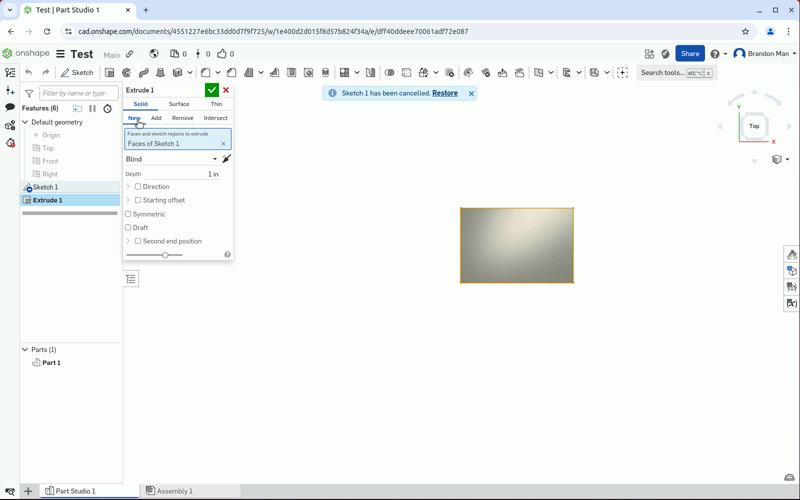
click(137, 120)
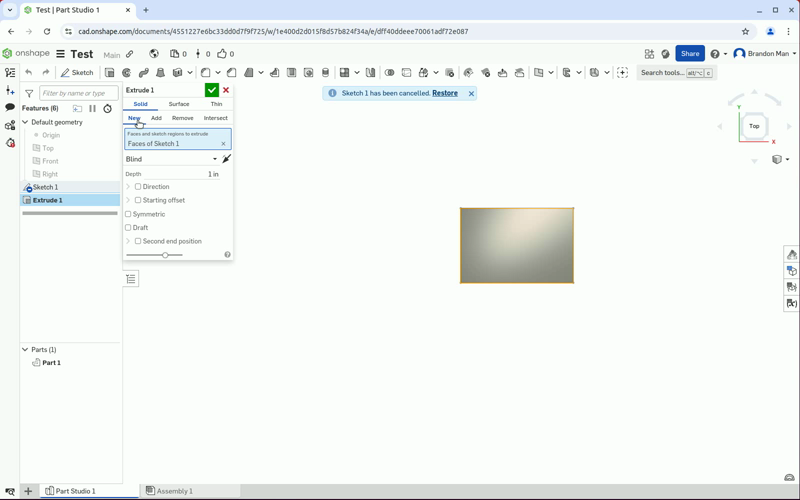
key(tab, 4)
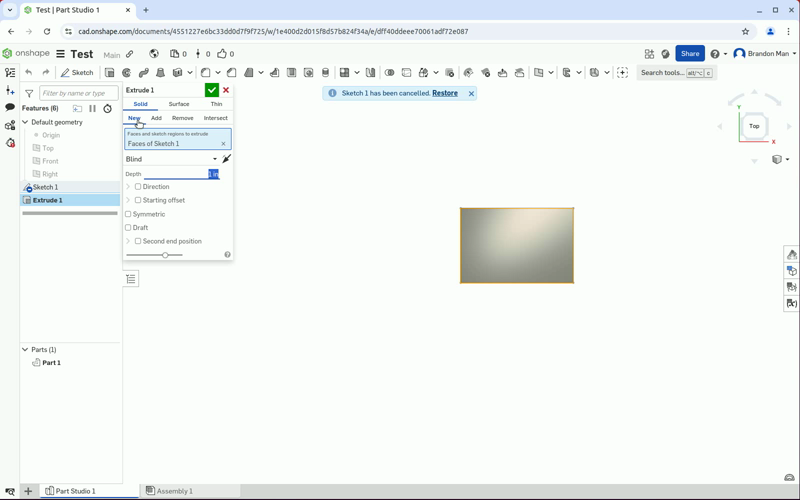
text(7.703)
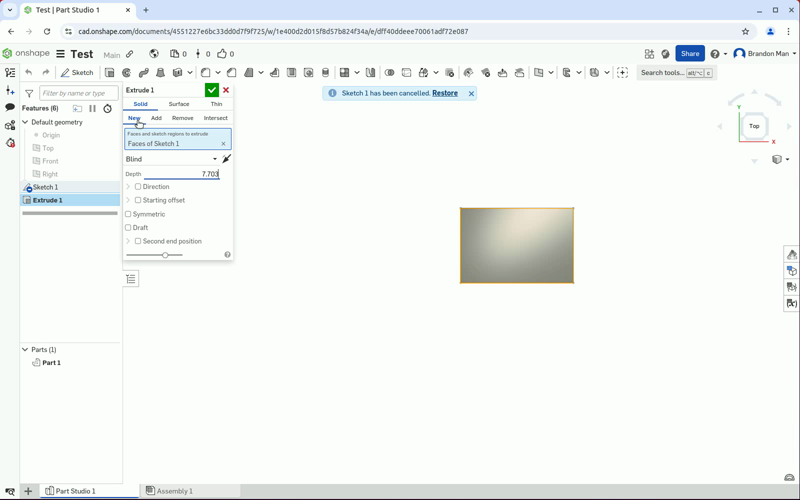
key(enter)
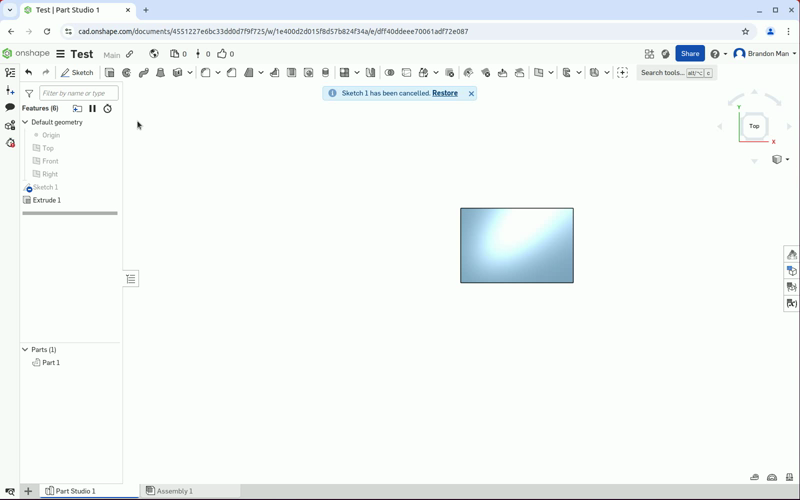
key(shift+h)
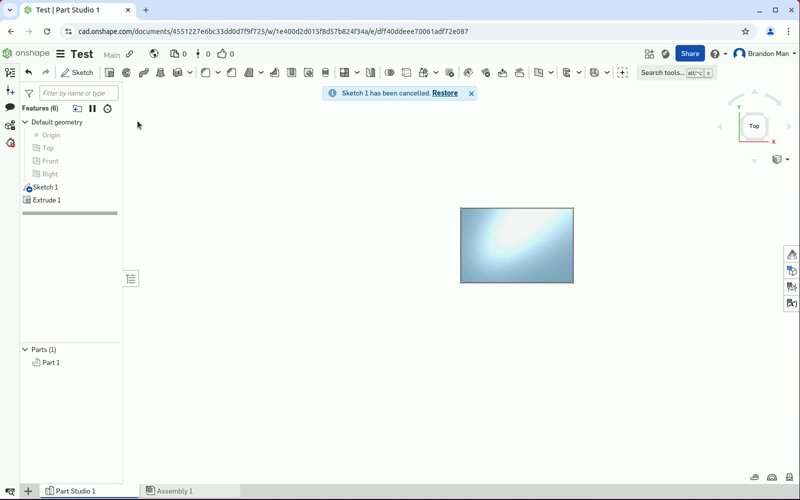
key(shift+h)
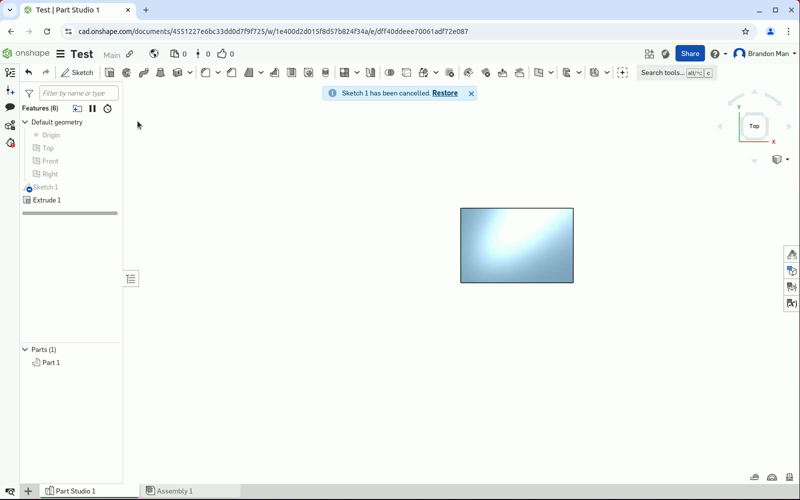
mouse_move(73, 189)
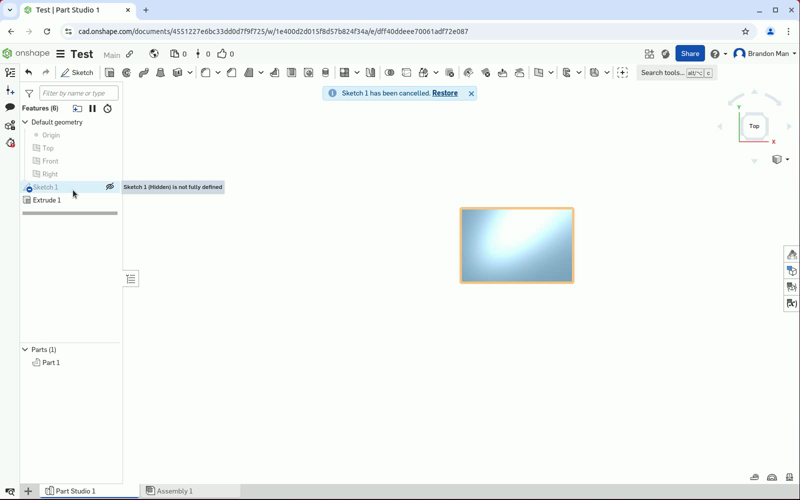
click(73, 189)
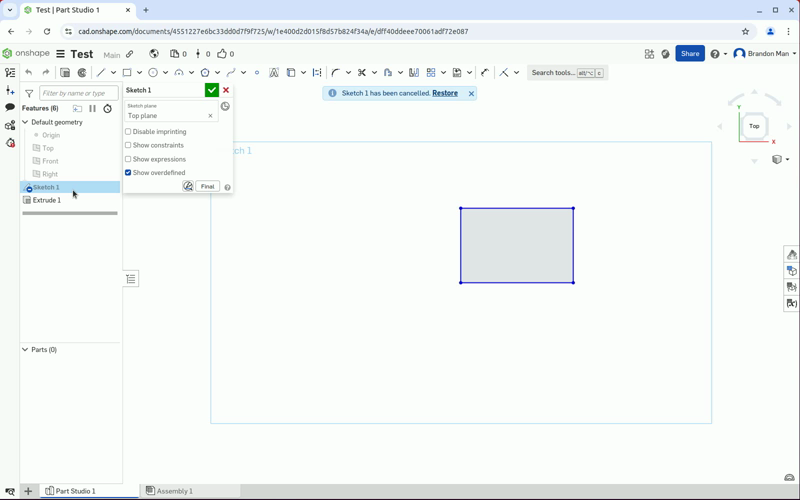
mouse_move(229, 92)
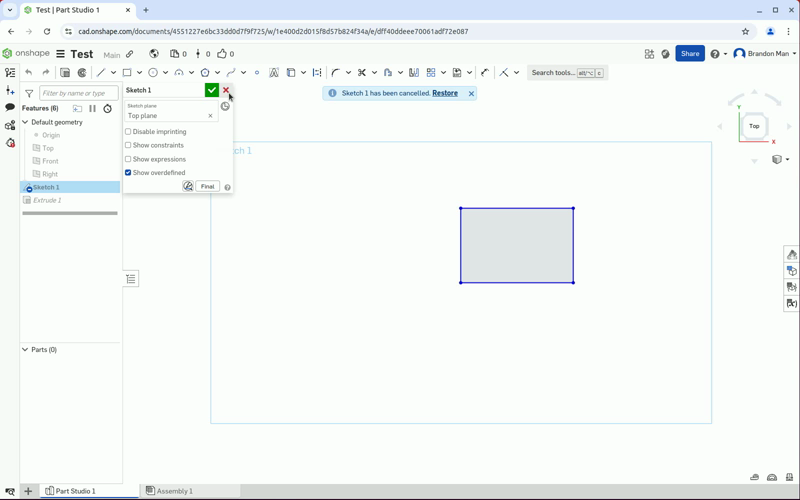
click(229, 92)
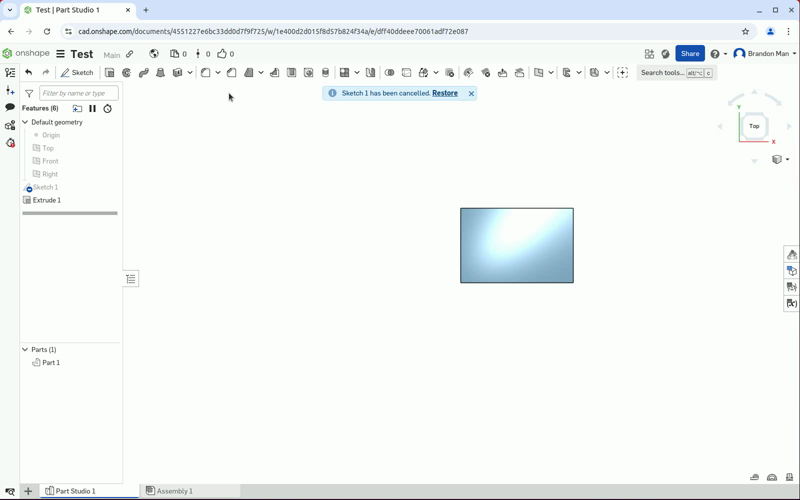
mouse_move(541, 75)
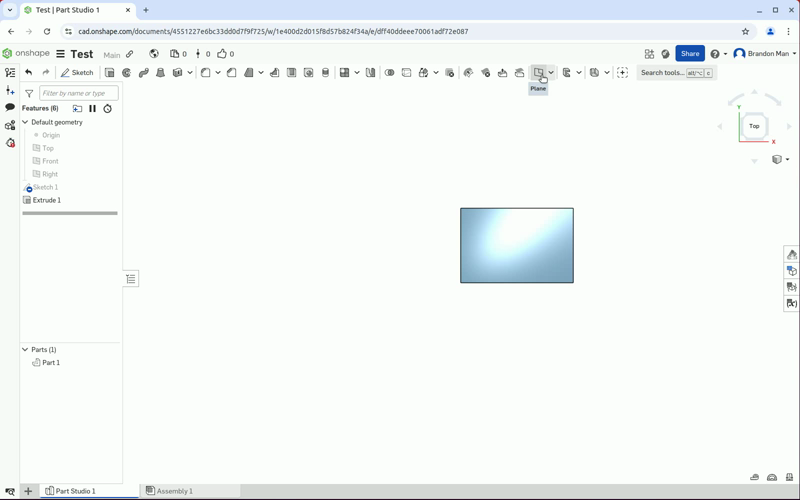
click(541, 75)
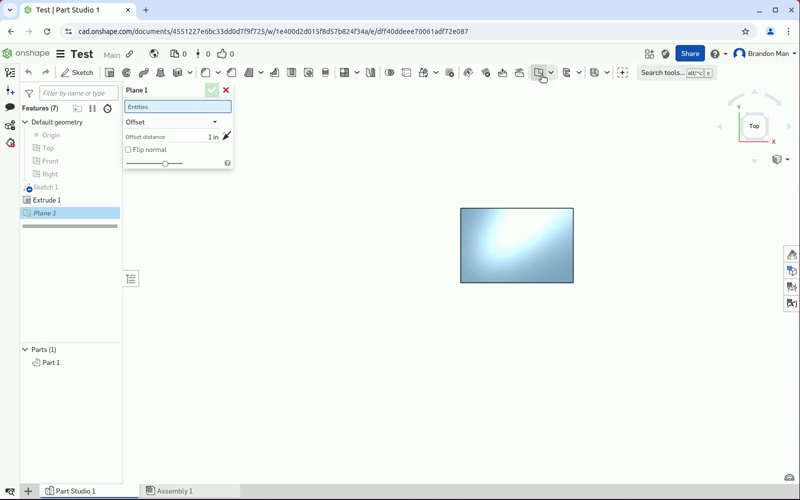
mouse_move(73, 150)
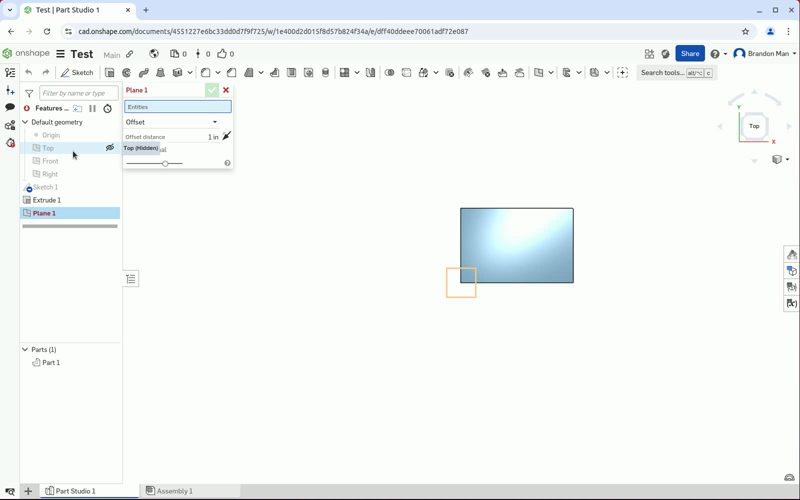
click(73, 150)
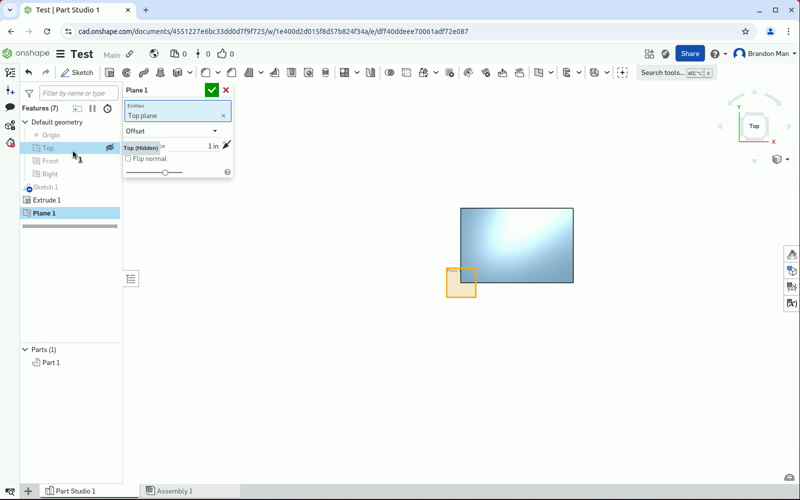
key(tab, 2)
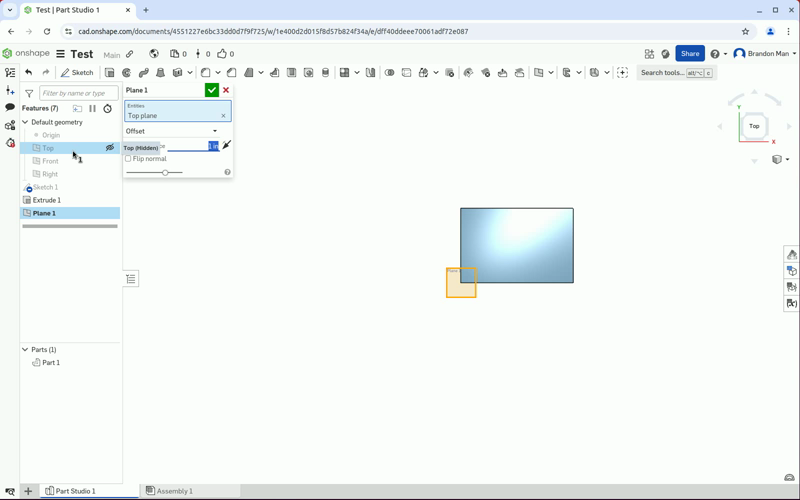
text(7.703)
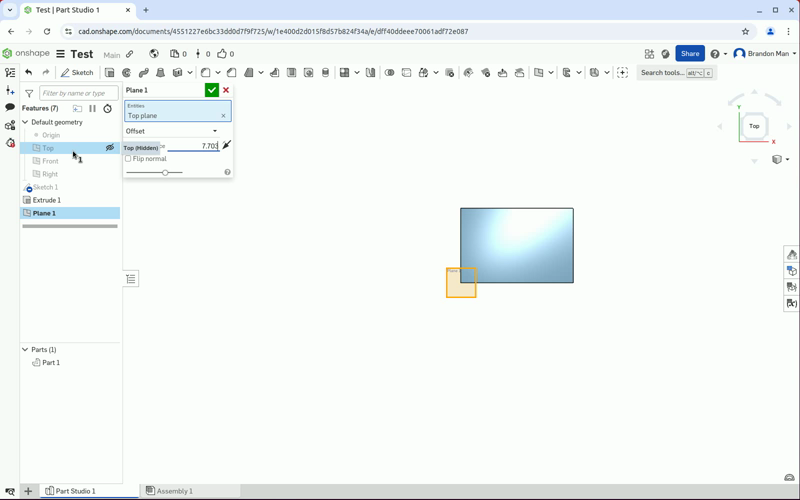
key(enter, 2)
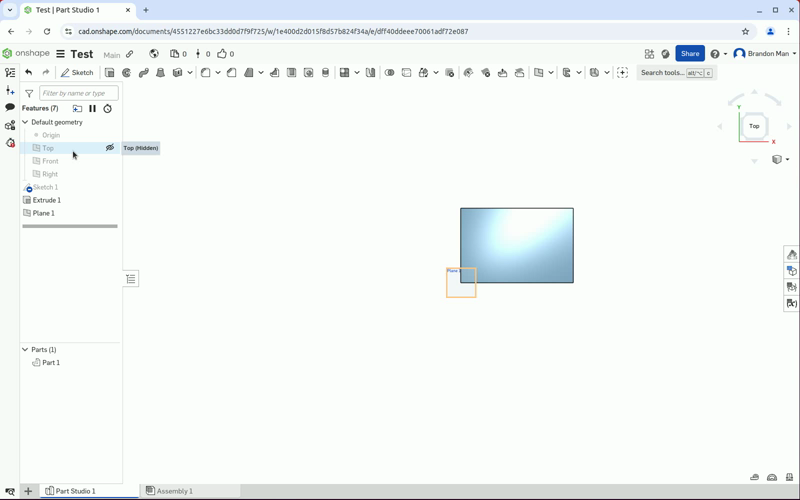
key(shift+s)
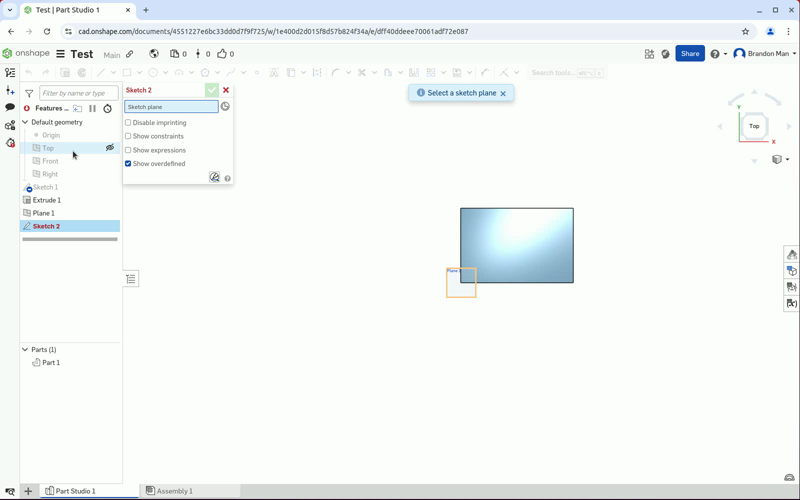
mouse_move(73, 215)
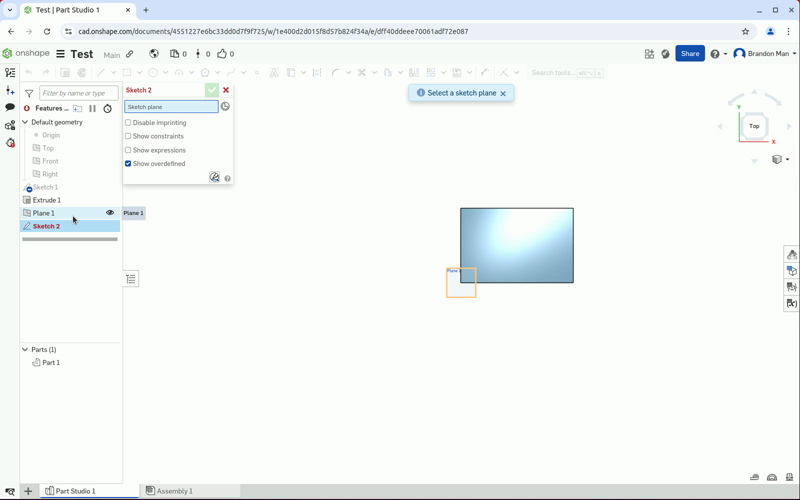
click(73, 215)
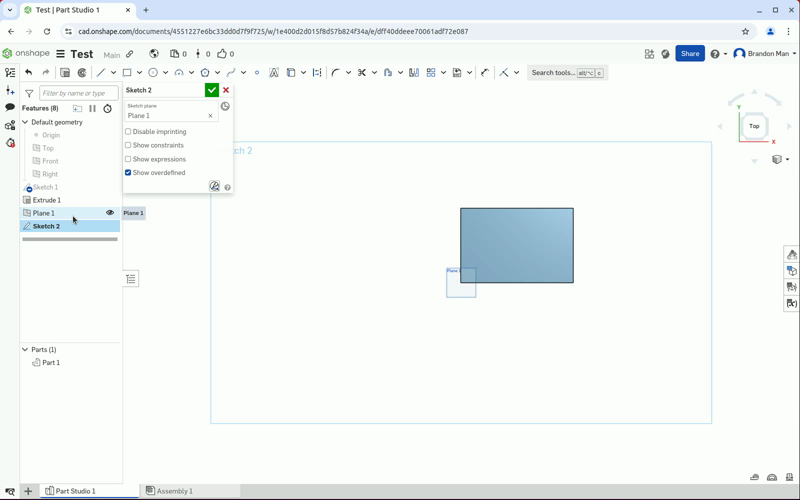
mouse_move(73, 352)
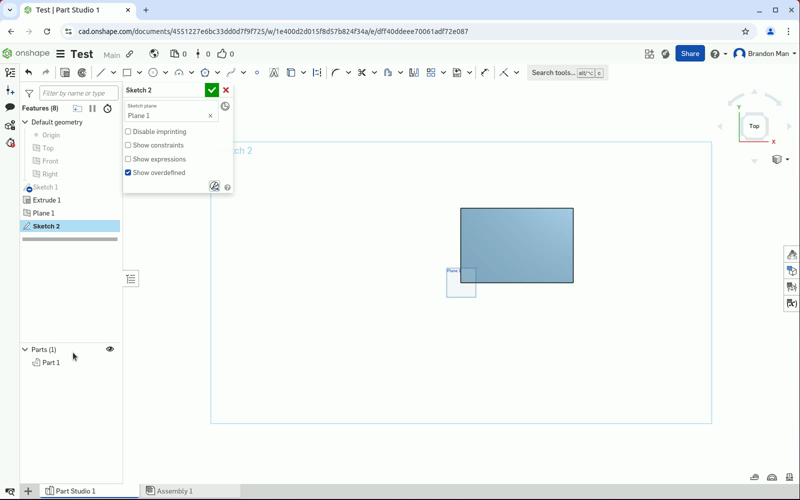
key(y)
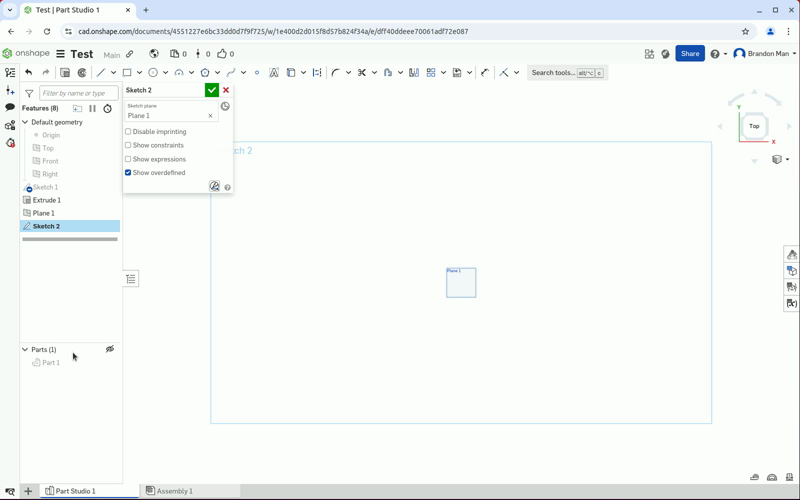
key(l)
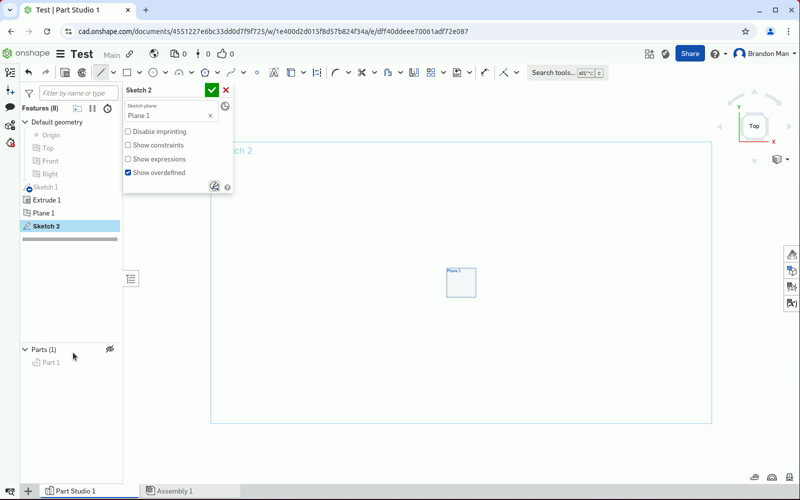
key_down(shift)
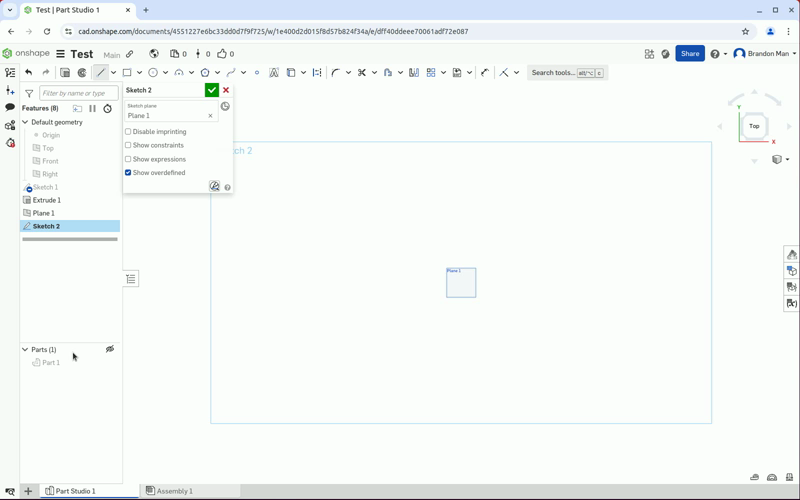
mouse_move(460, 282)
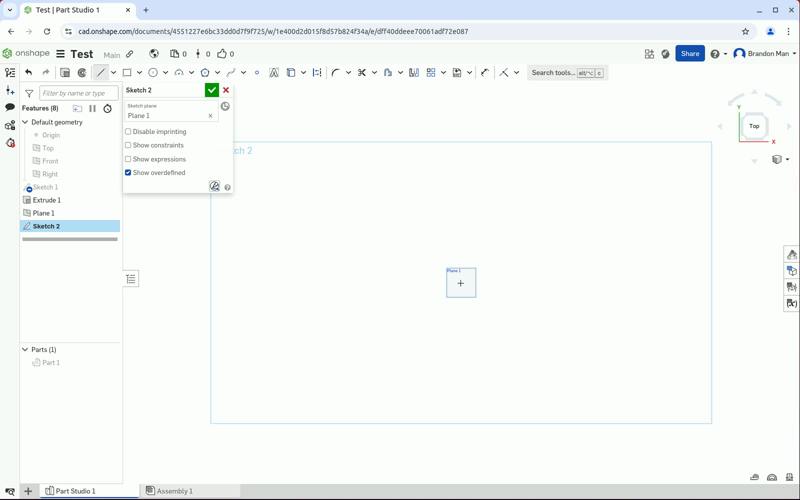
click(460, 282)
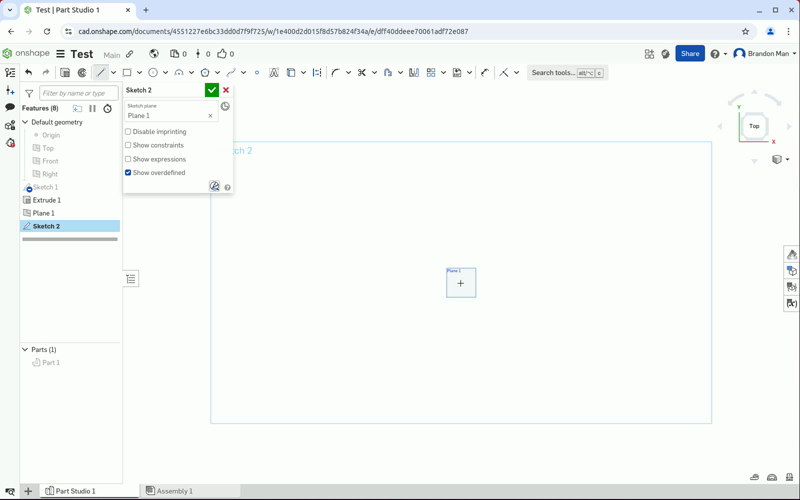
key_up(shift)
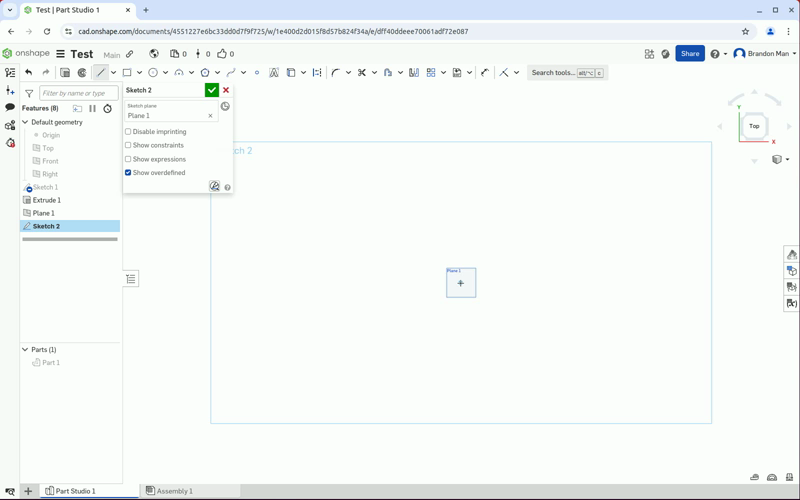
key_down(shift)
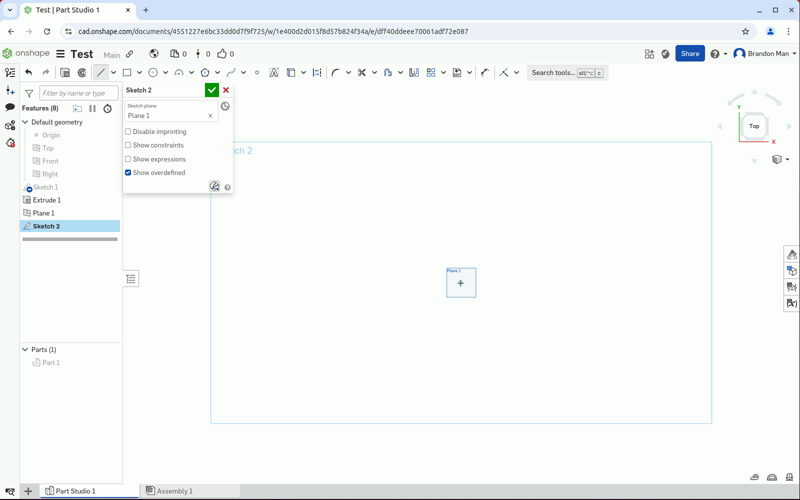
mouse_move(490, 282)
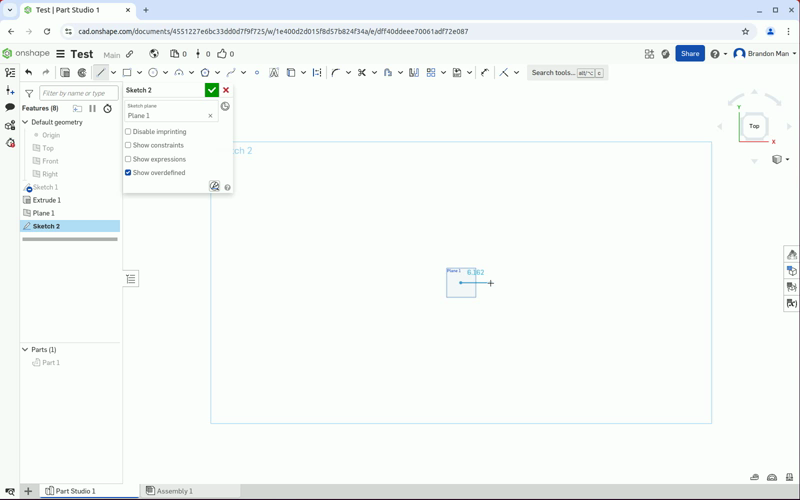
mouse_move(479, 282)
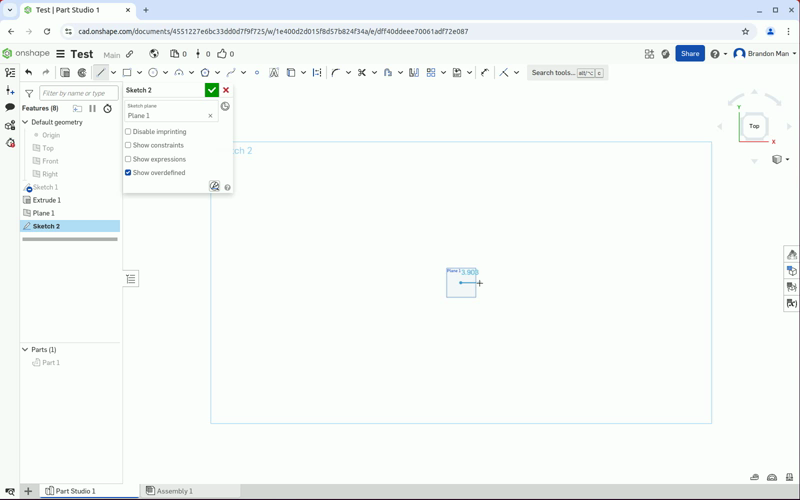
click(479, 282)
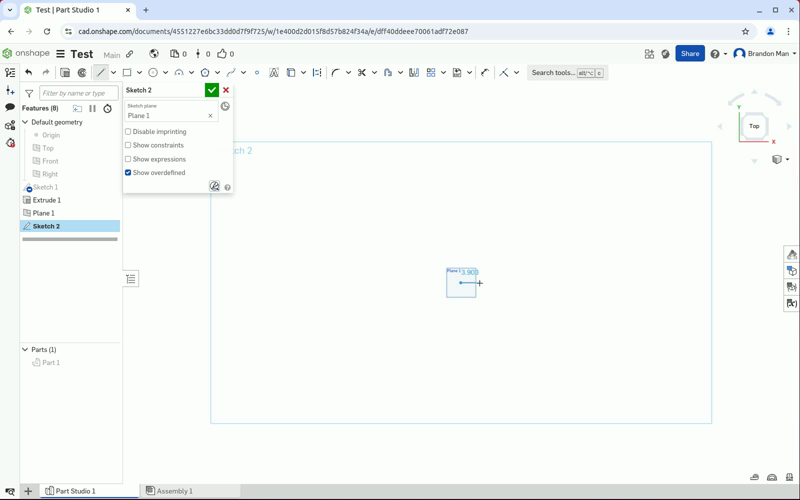
key_up(shift)
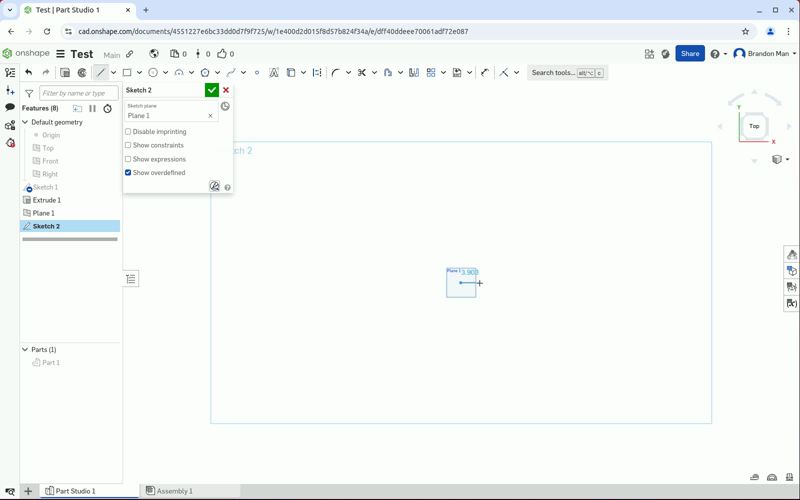
key_down(shift)
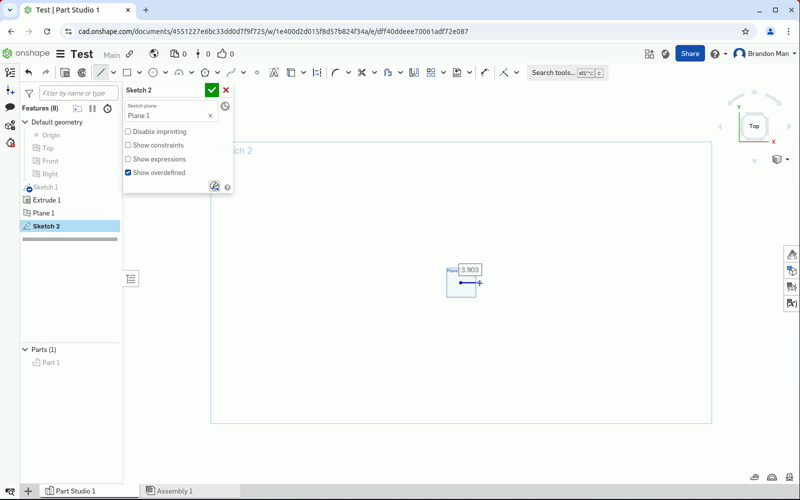
mouse_move(479, 207)
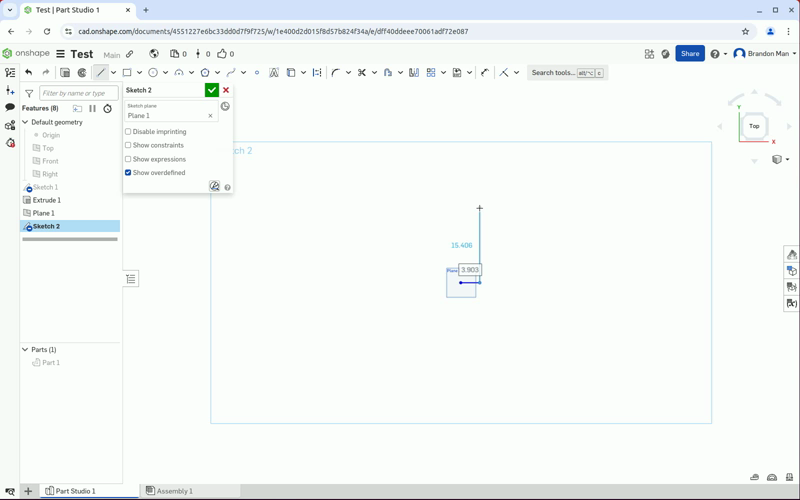
click(479, 207)
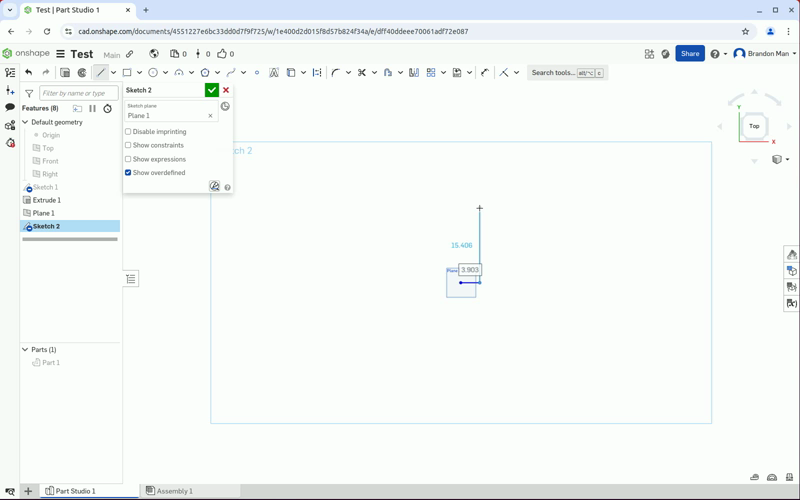
key_up(shift)
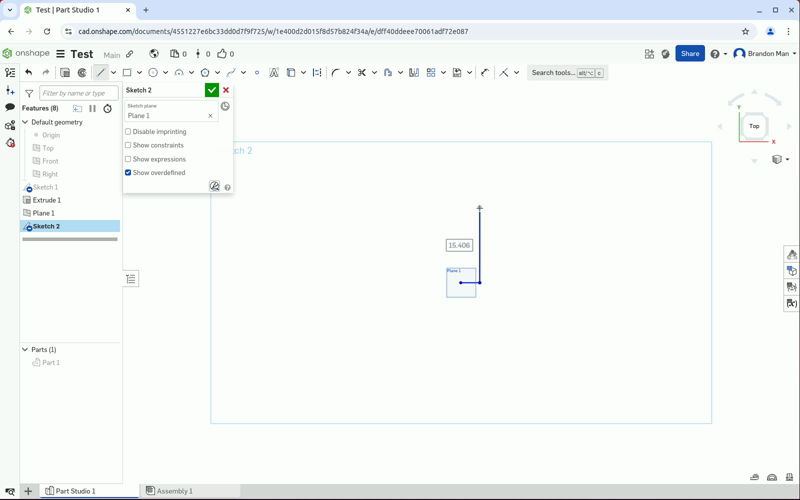
key_down(shift)
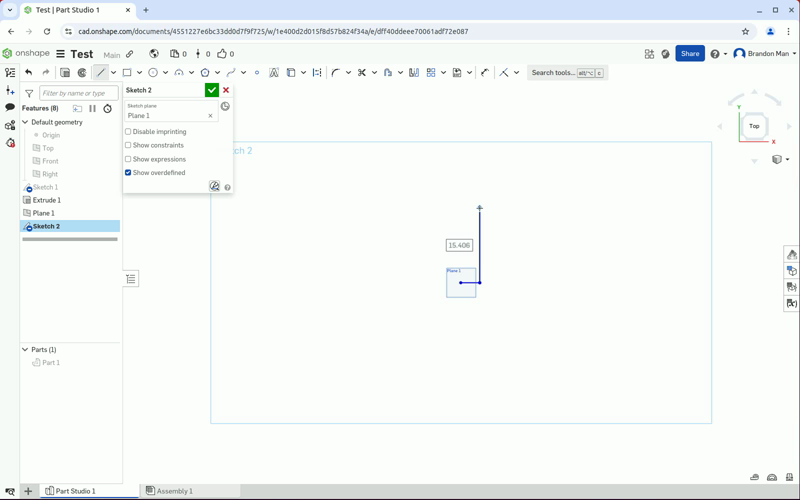
mouse_move(509, 207)
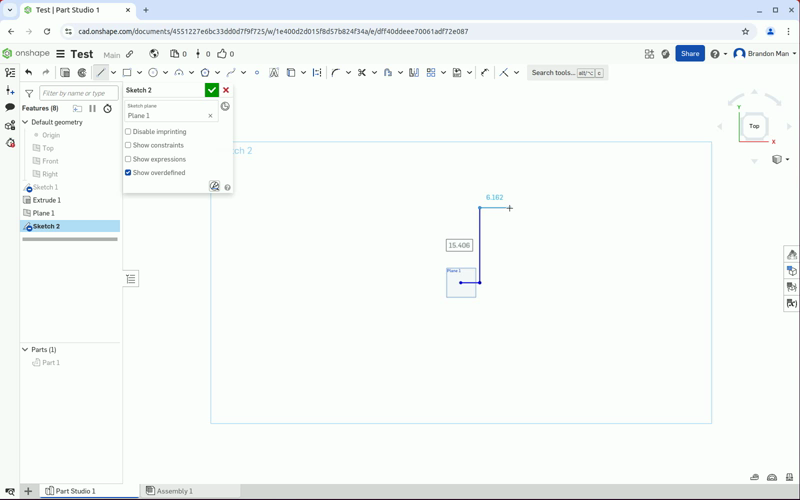
mouse_move(460, 207)
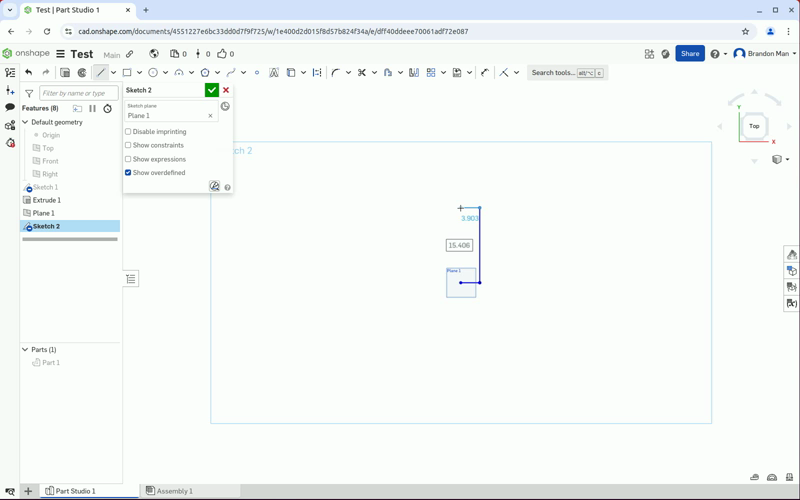
click(460, 207)
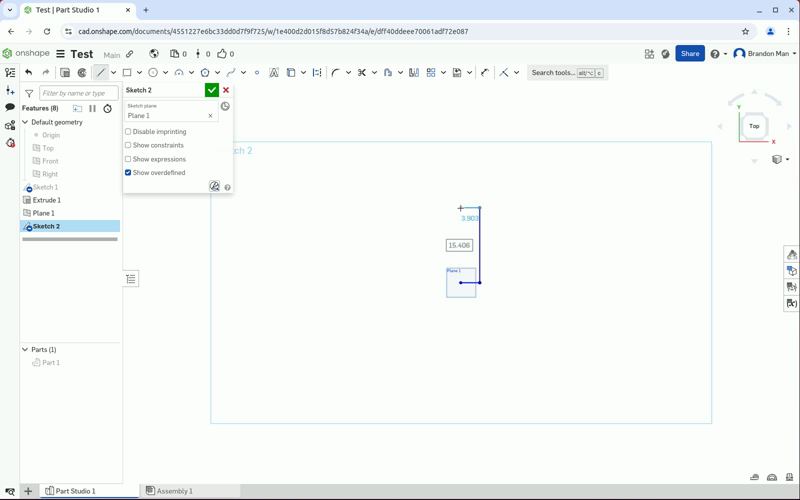
key_up(shift)
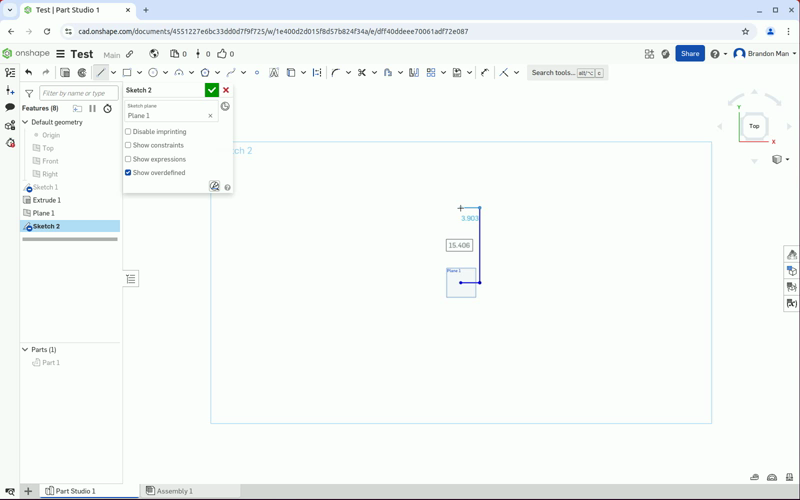
key_down(shift)
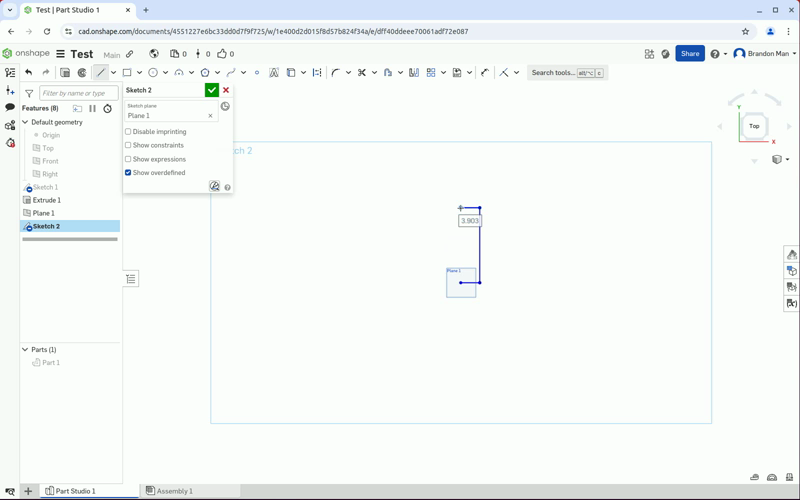
mouse_move(460, 282)
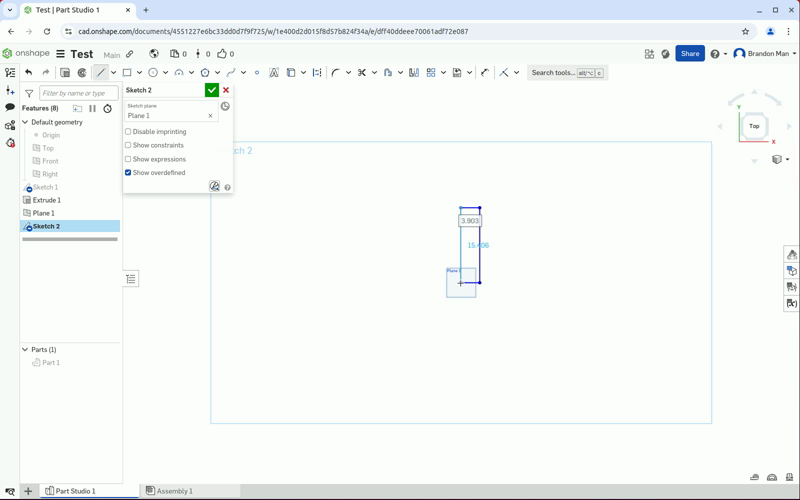
key_up(shift)
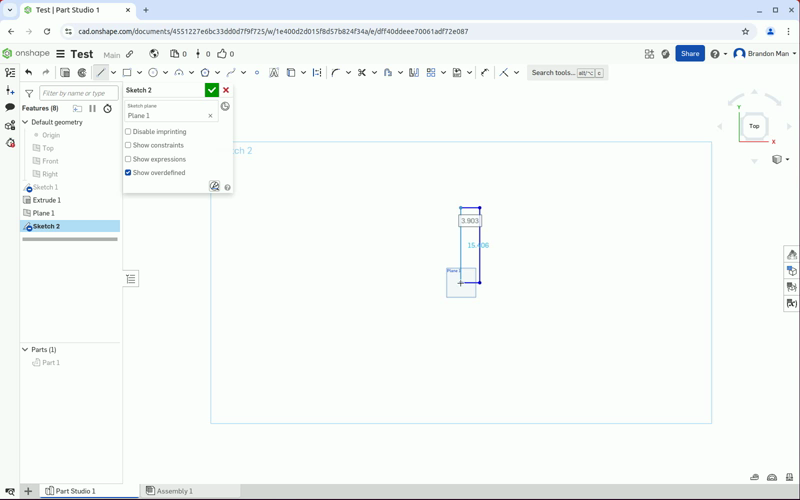
click(460, 282)
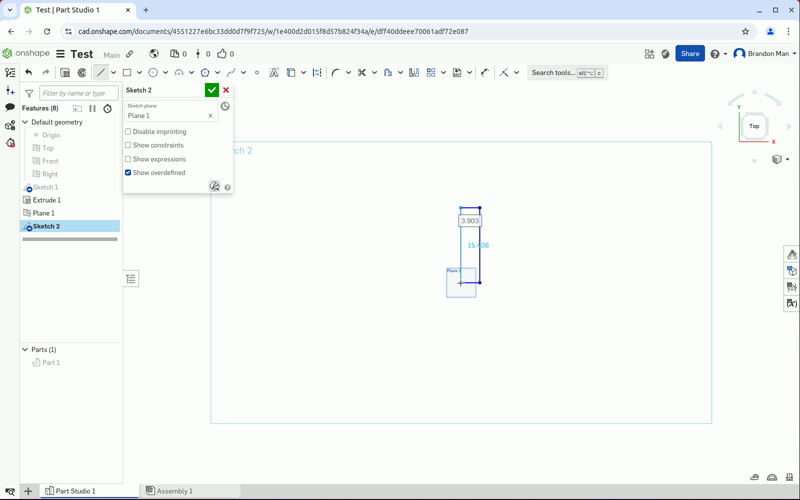
key(esc)
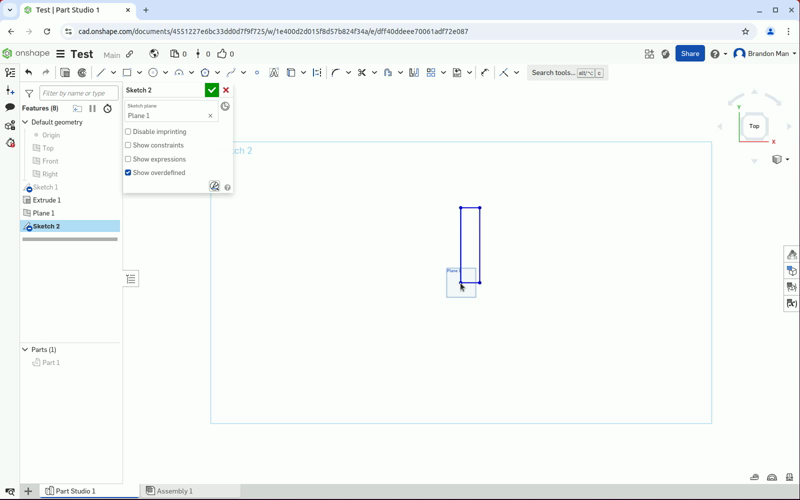
mouse_move(473, 264)
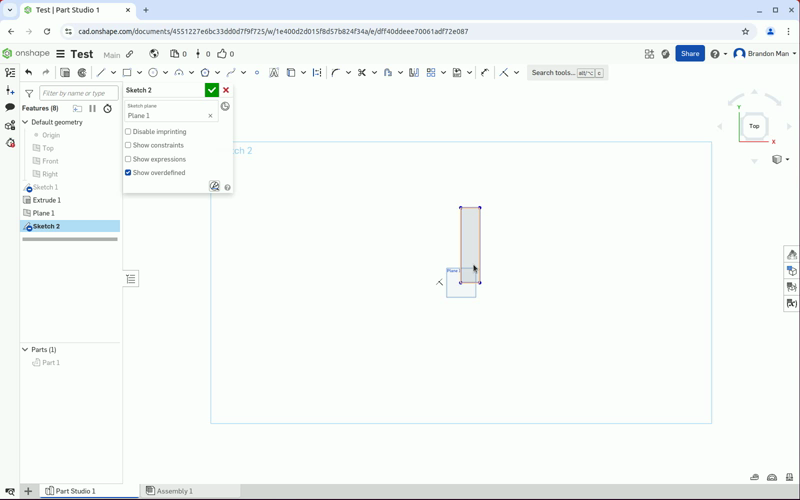
scroll(6)
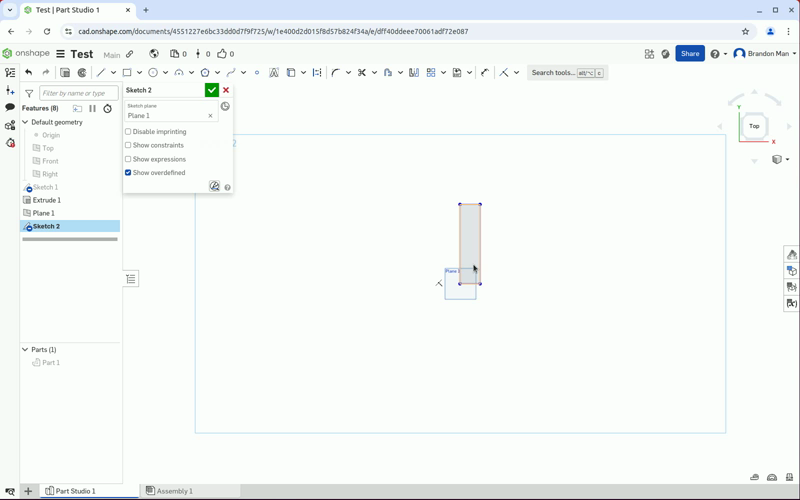
scroll(6)
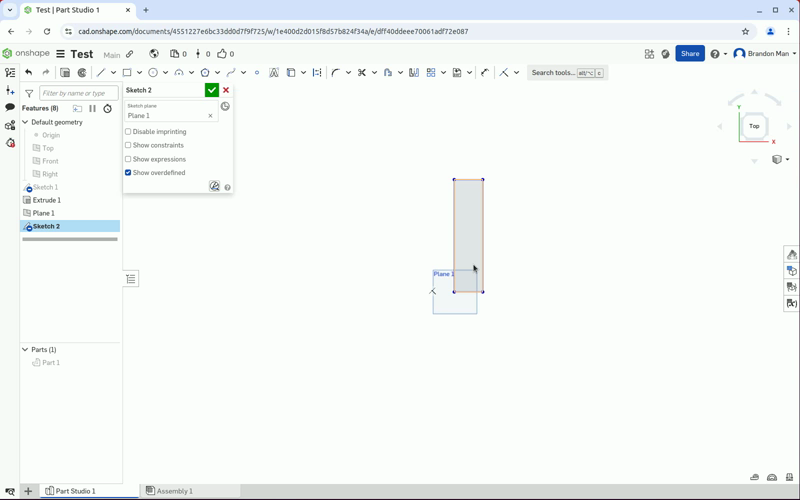
scroll(6)
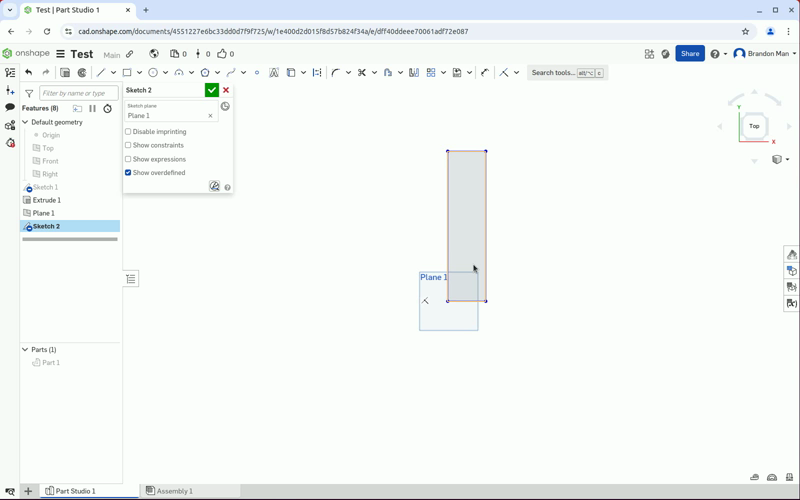
scroll(6)
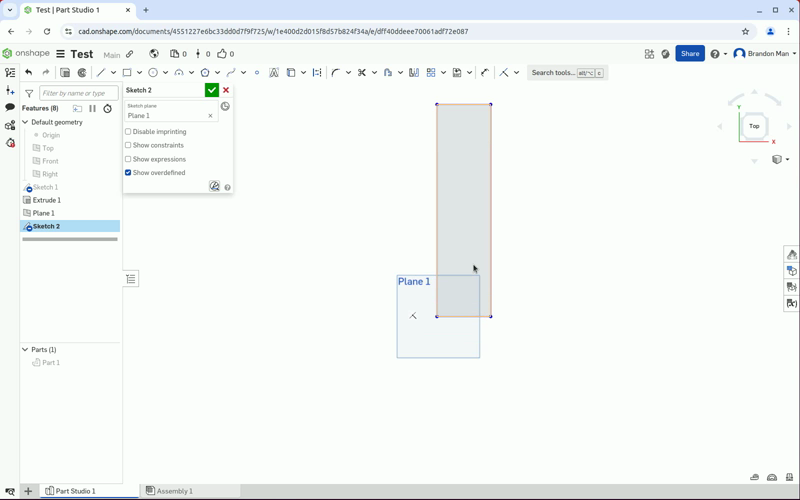
scroll(6)
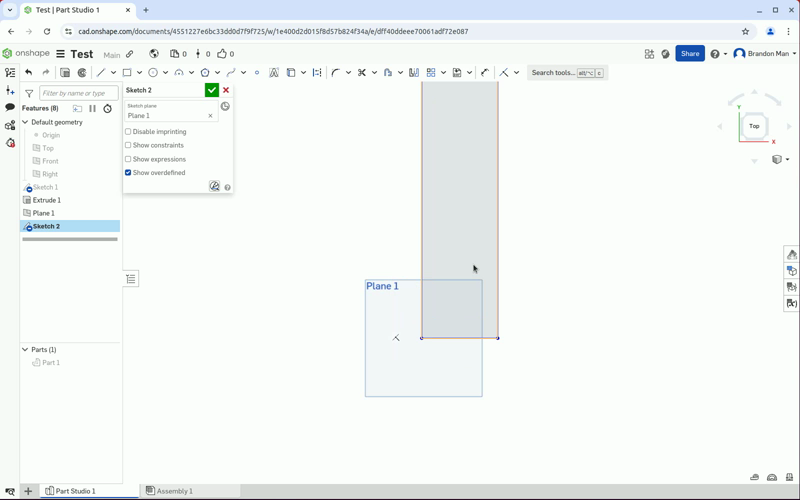
scroll(6)
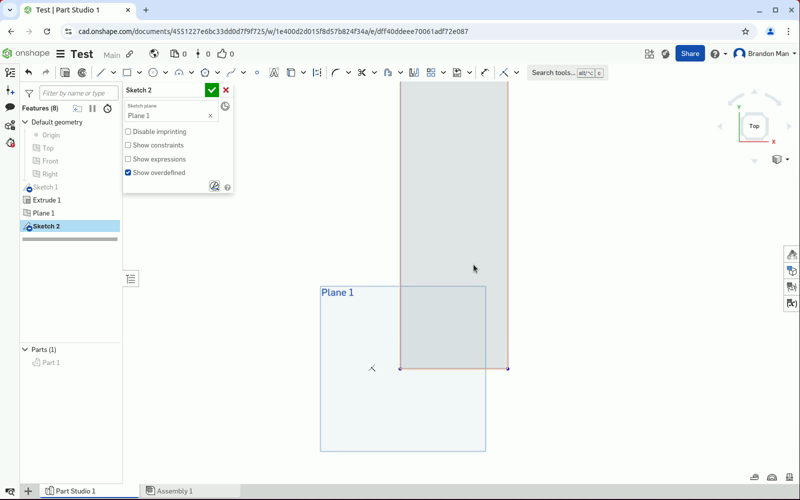
scroll(6)
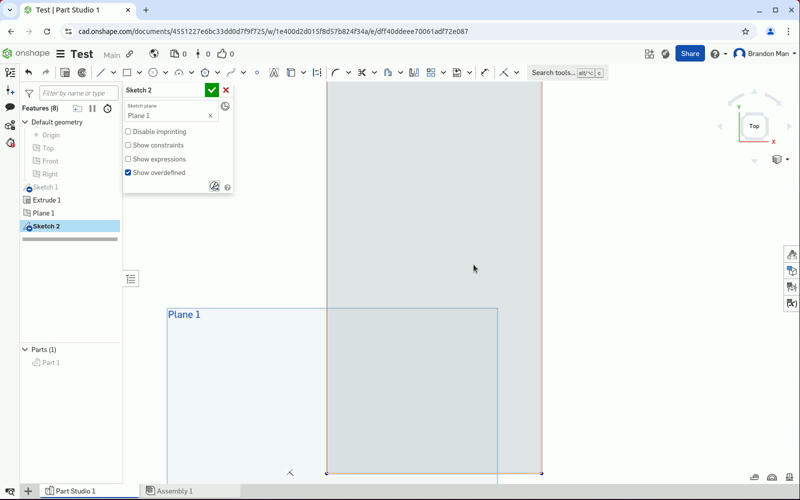
click(473, 264)
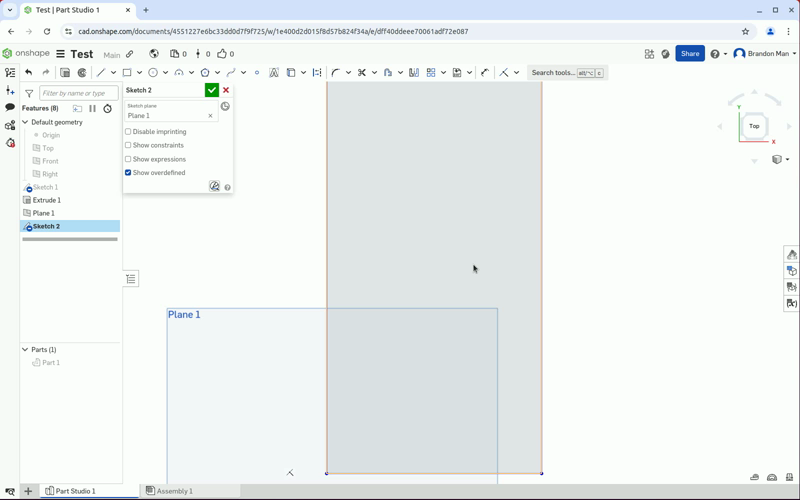
scroll(-6)
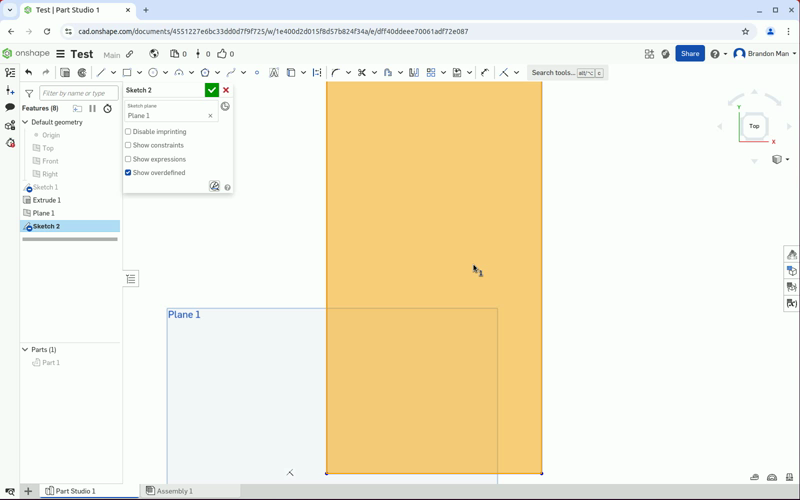
scroll(-6)
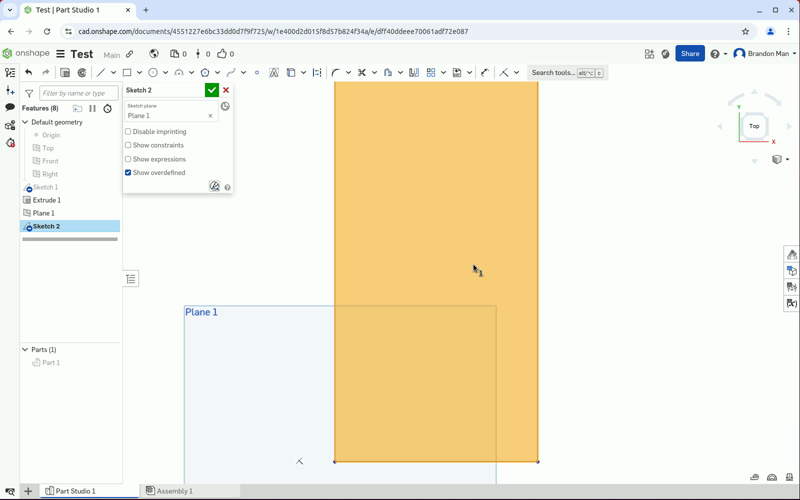
scroll(-6)
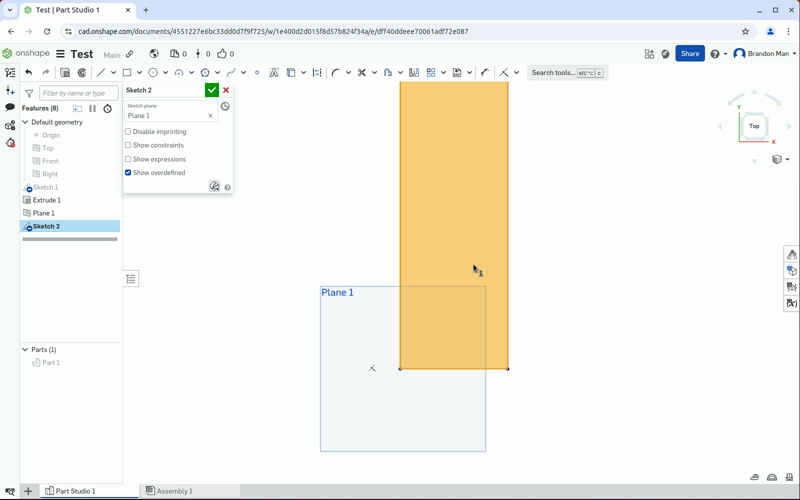
scroll(-6)
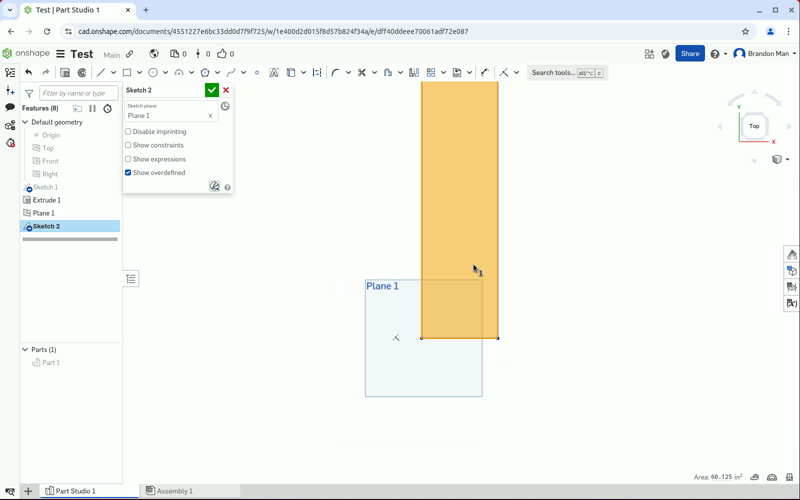
scroll(-6)
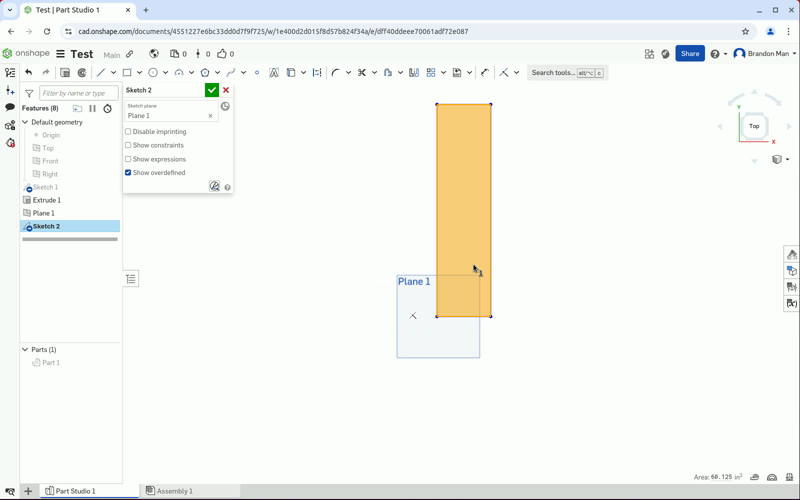
scroll(-6)
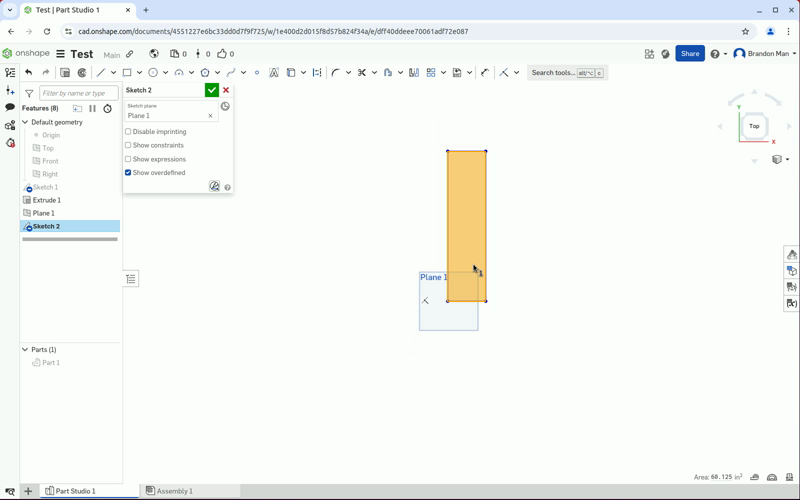
scroll(-6)
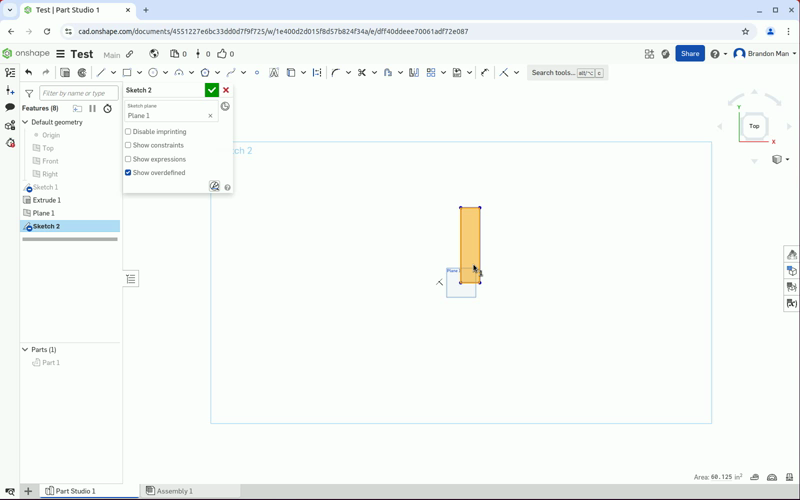
mouse_move(73, 352)
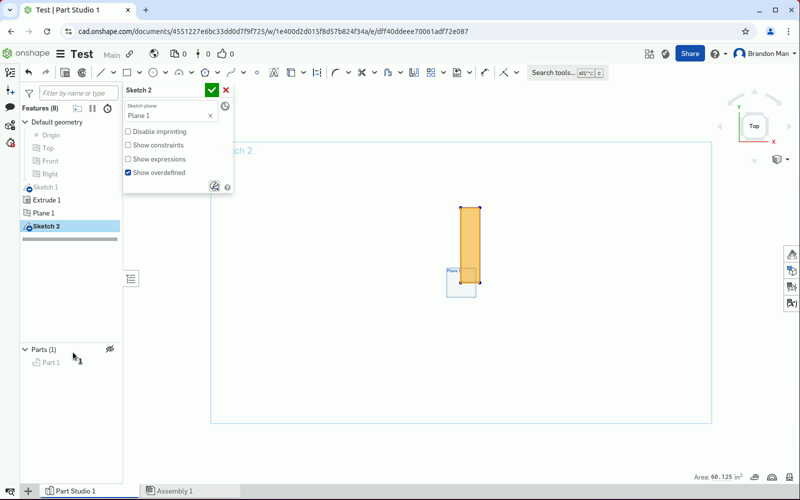
key(shift+y)
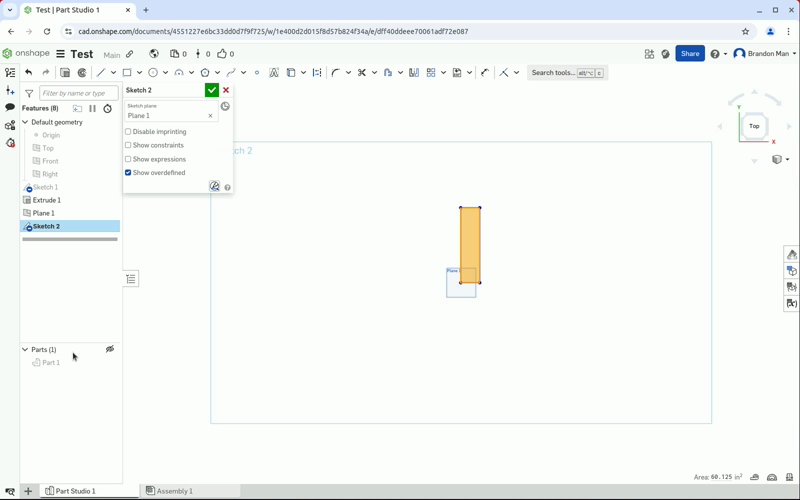
key(shift+e)
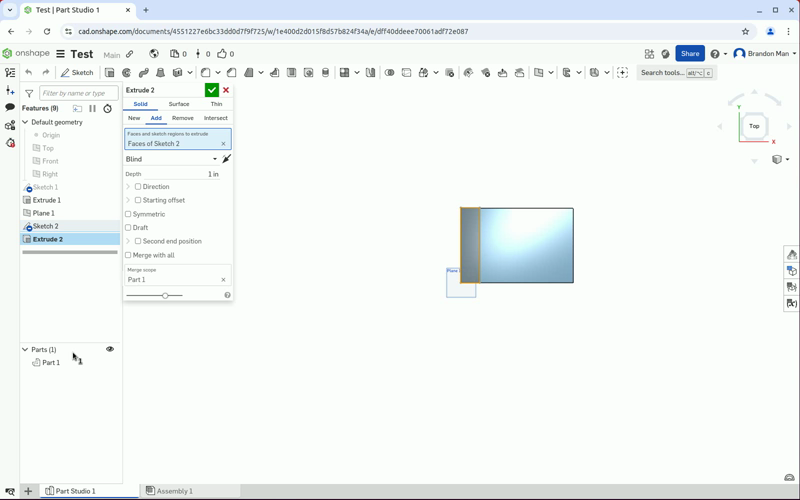
mouse_move(143, 106)
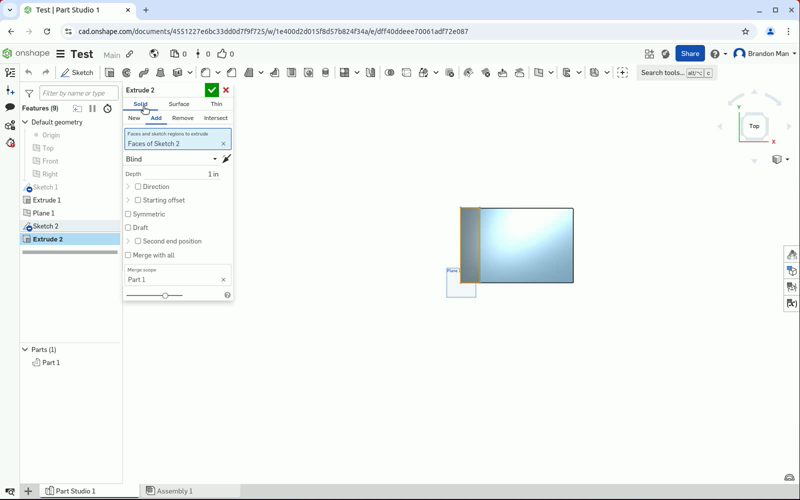
click(143, 106)
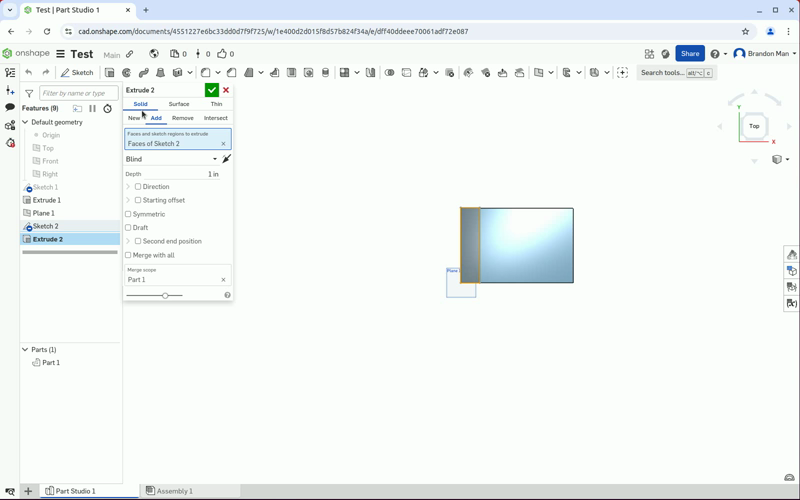
mouse_move(137, 120)
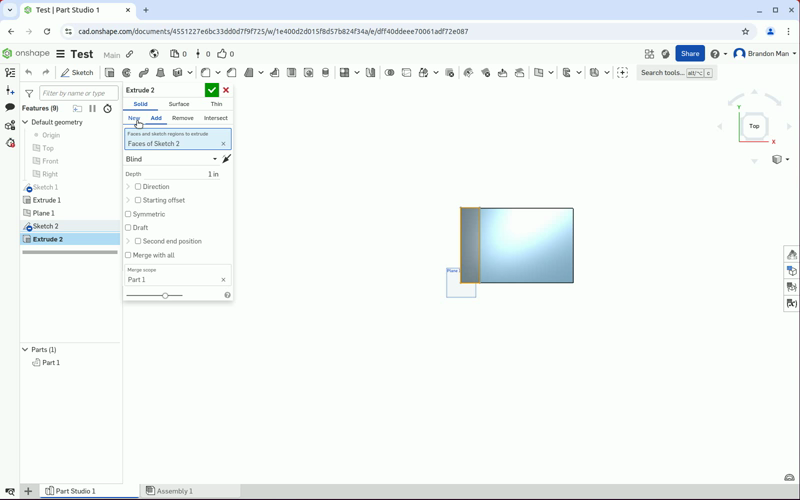
click(137, 120)
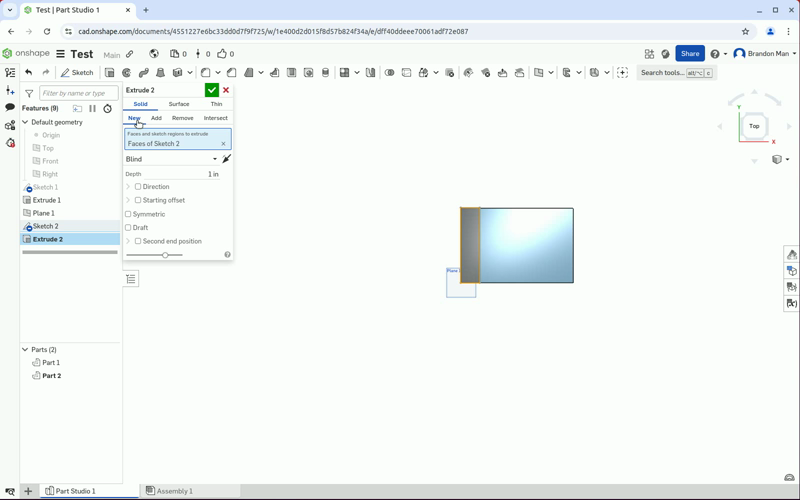
key(tab, 4)
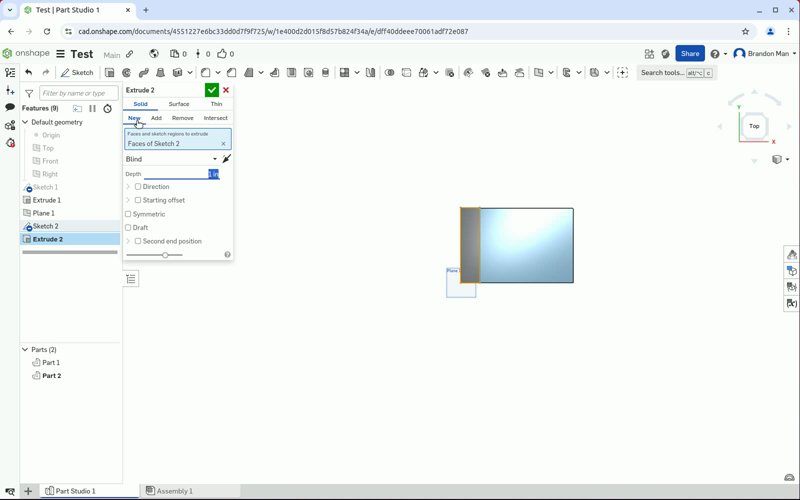
text(7.703)
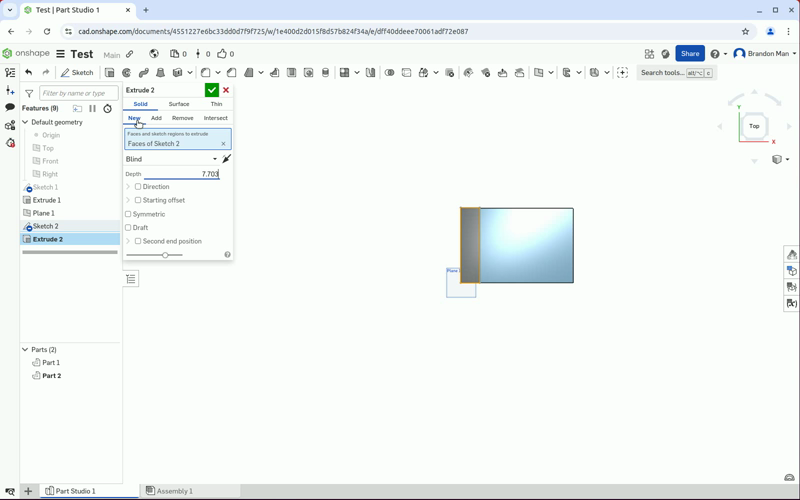
key(enter)
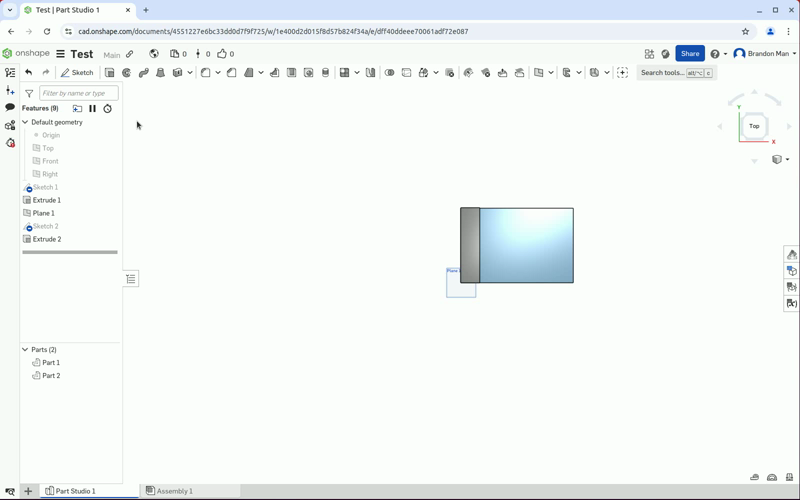
key(shift+h)
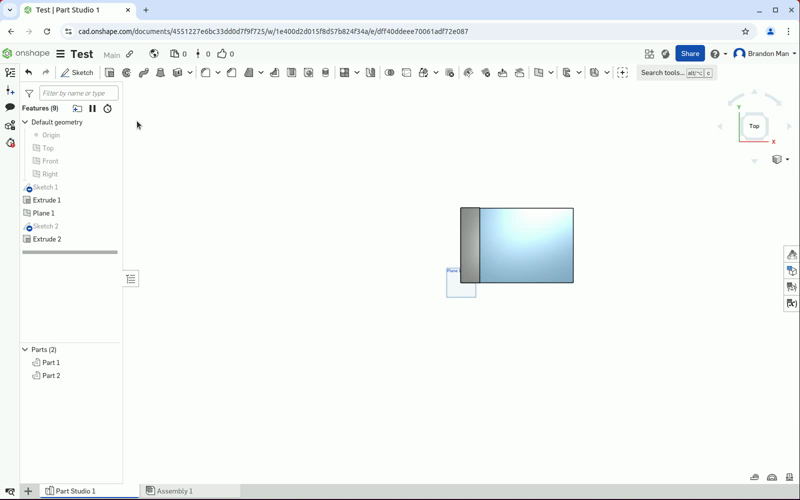
key(shift+h)
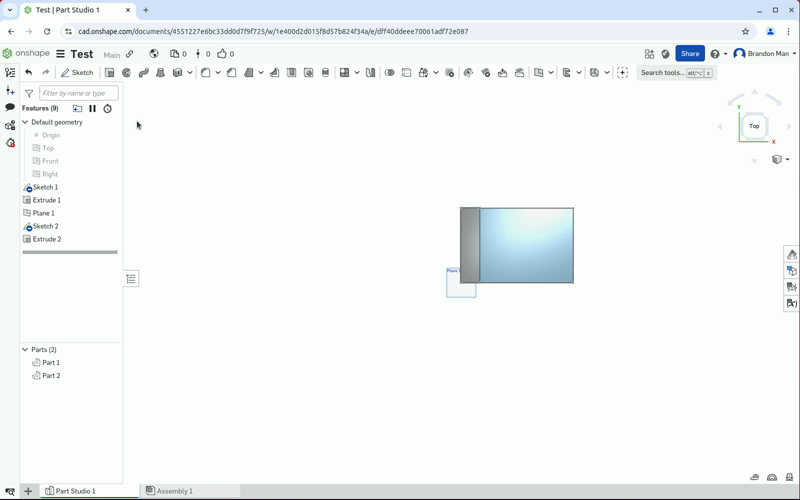
key(shift+7)
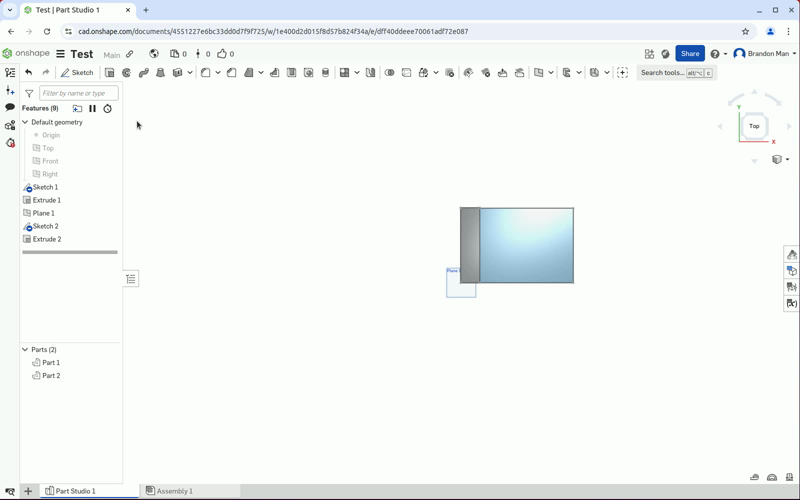
key(up, 3)
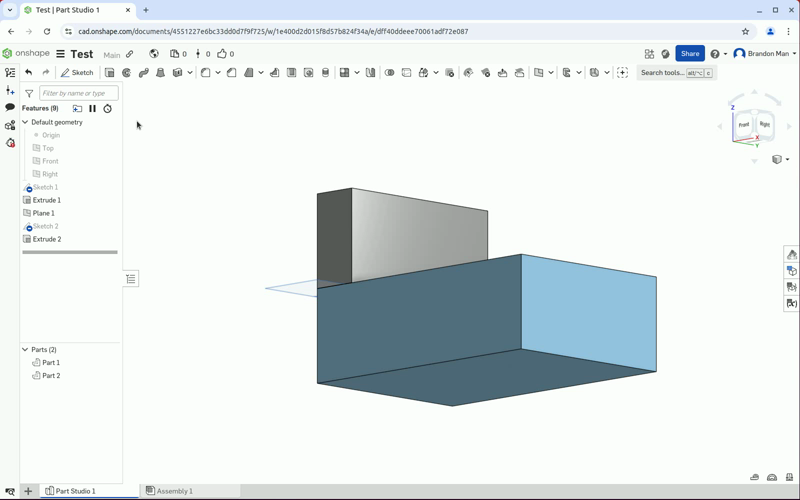
key(left, 3)
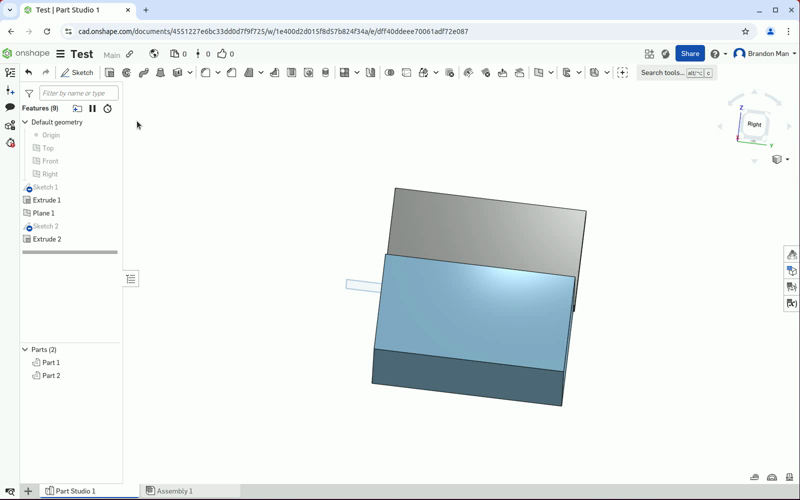
key(right, 3)
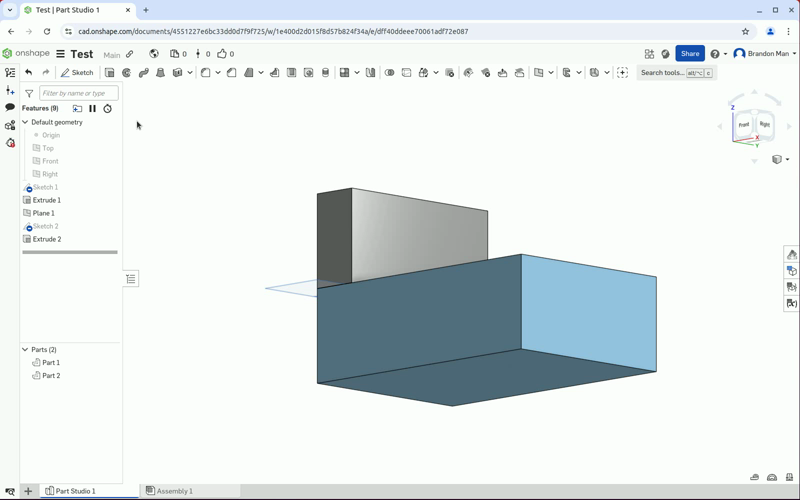
key(down, 3)
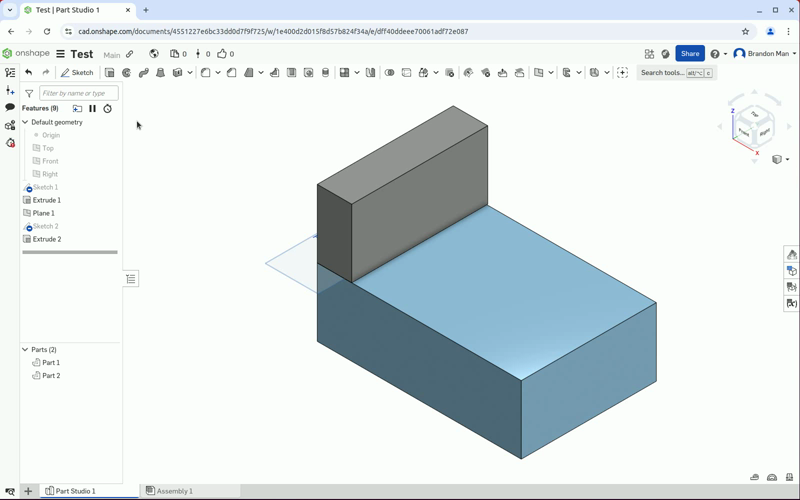
mouse_move(73, 189)
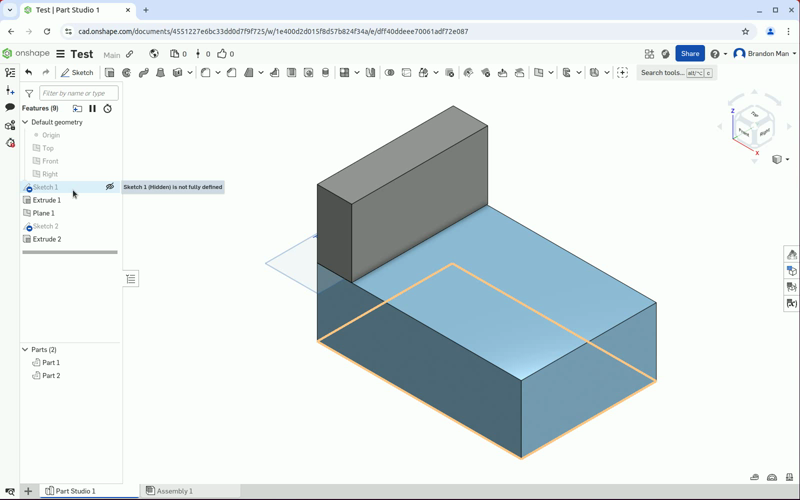
click(73, 189)